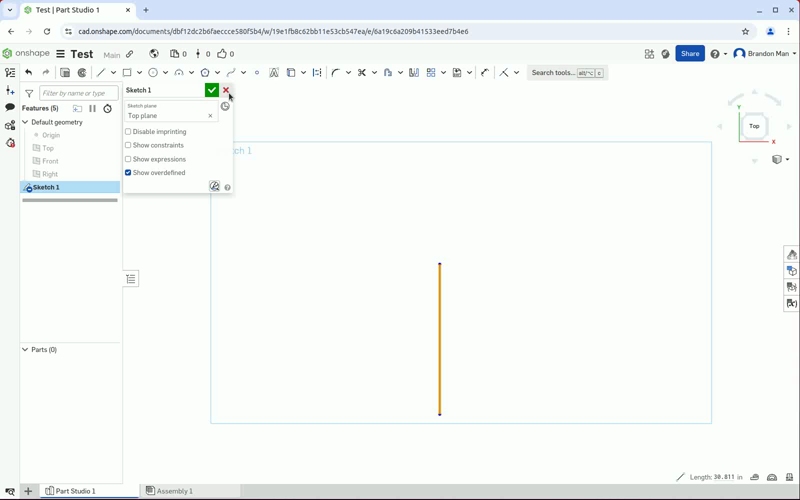
key(shift+h)
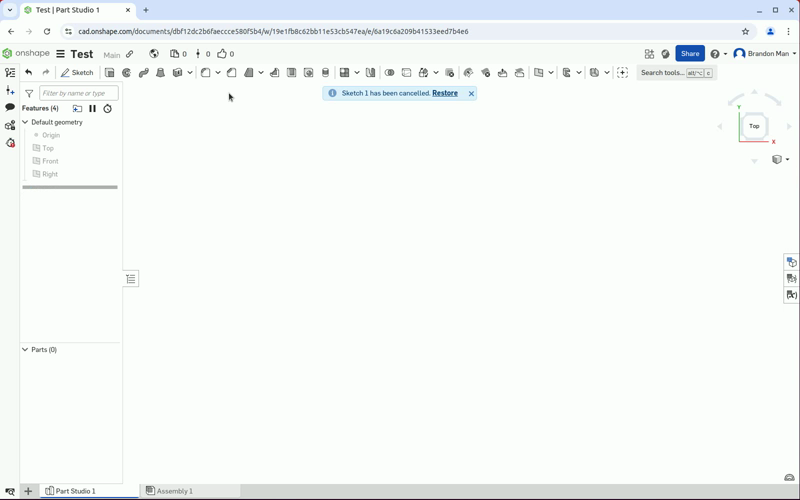
mouse_move(73, 352)
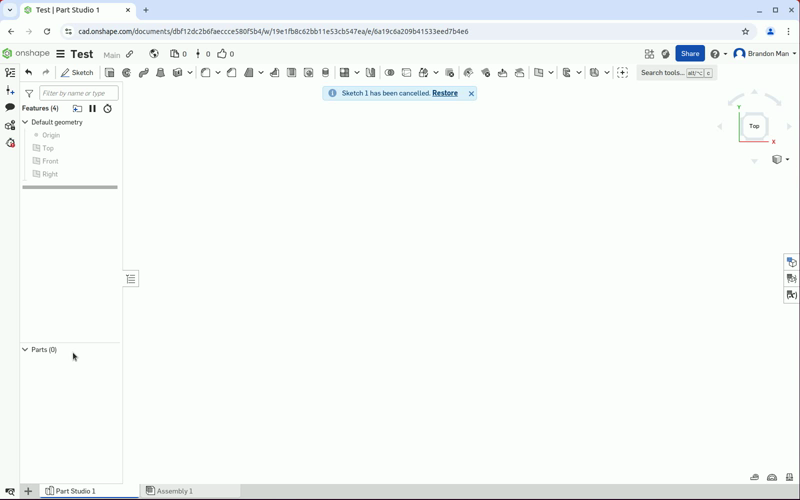
key(y)
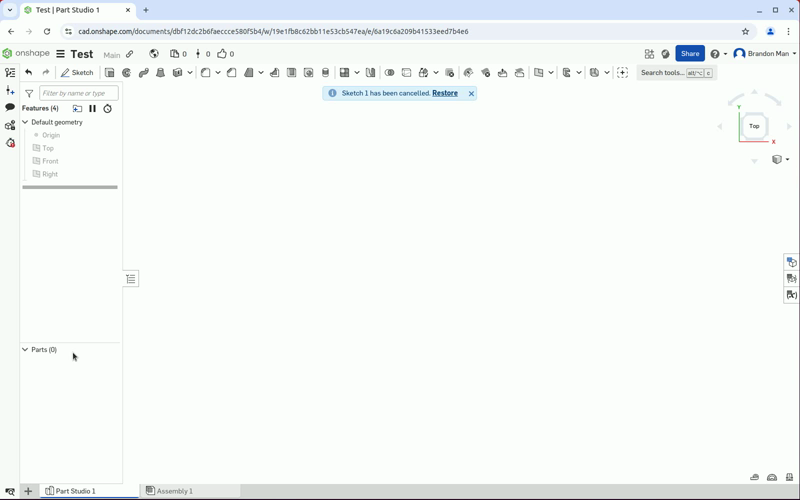
key(shift+p)
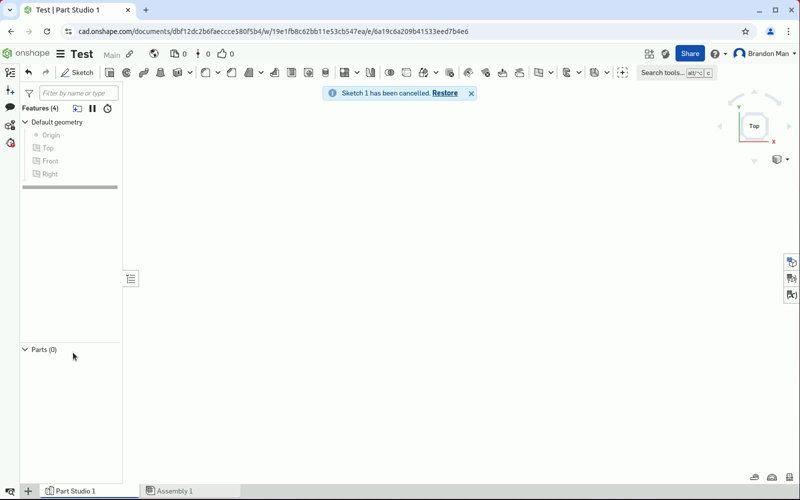
key(space)
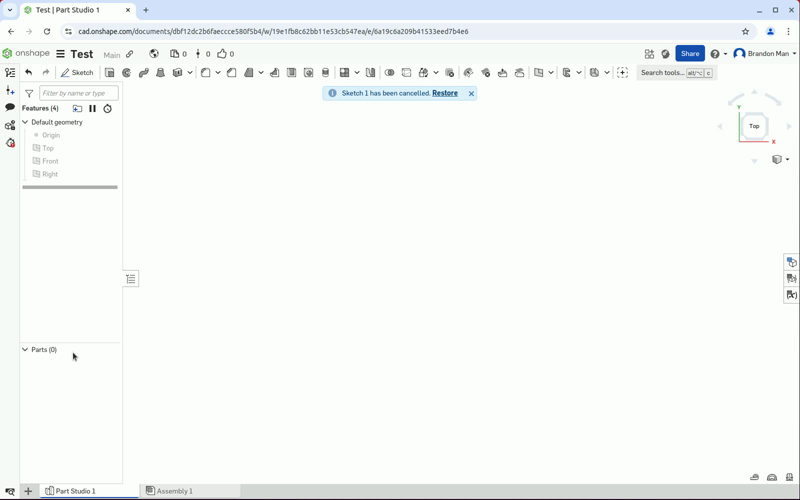
key_down(shift)
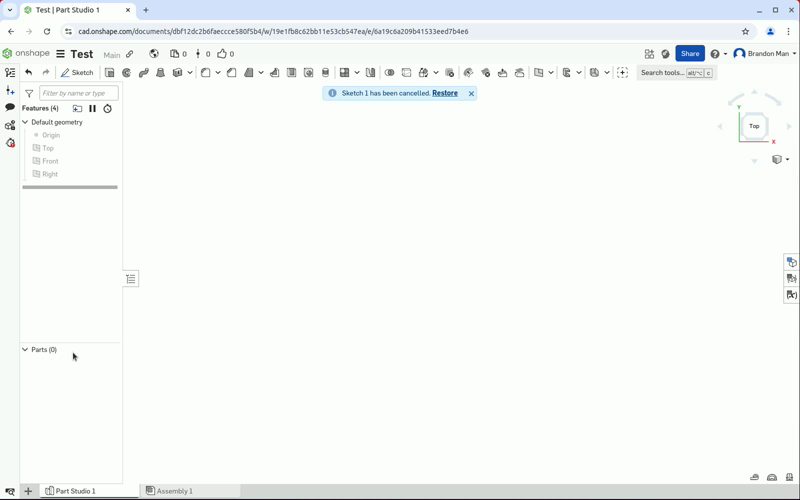
key(up)
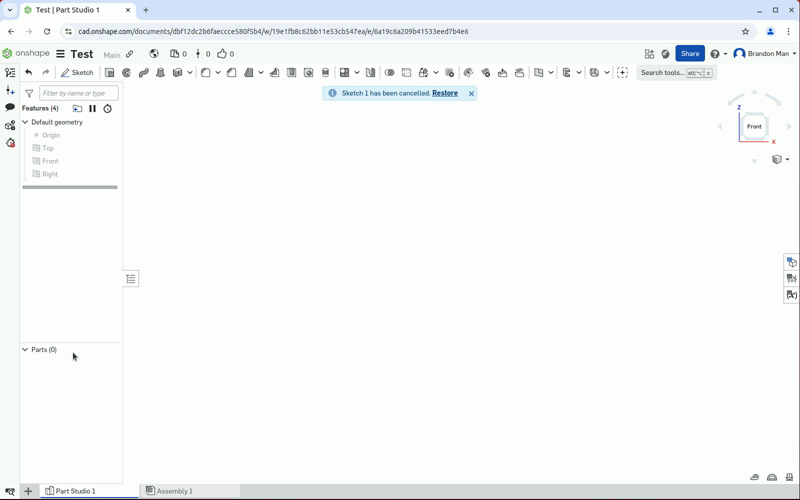
key_up(shift)
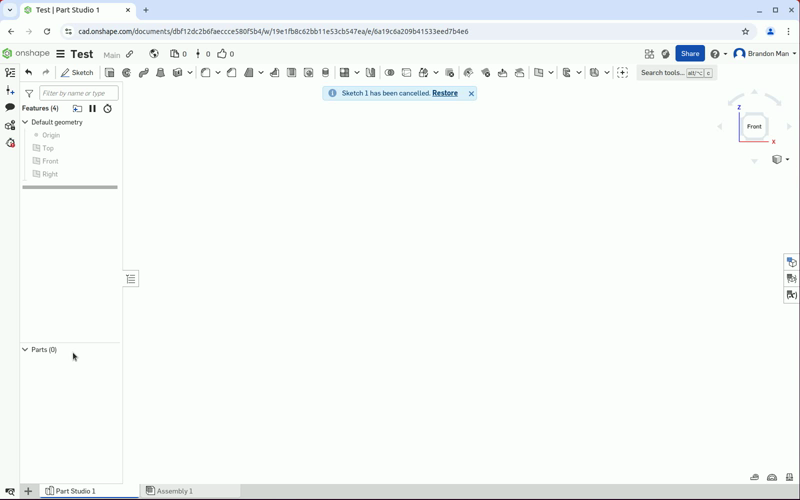
mouse_move(73, 352)
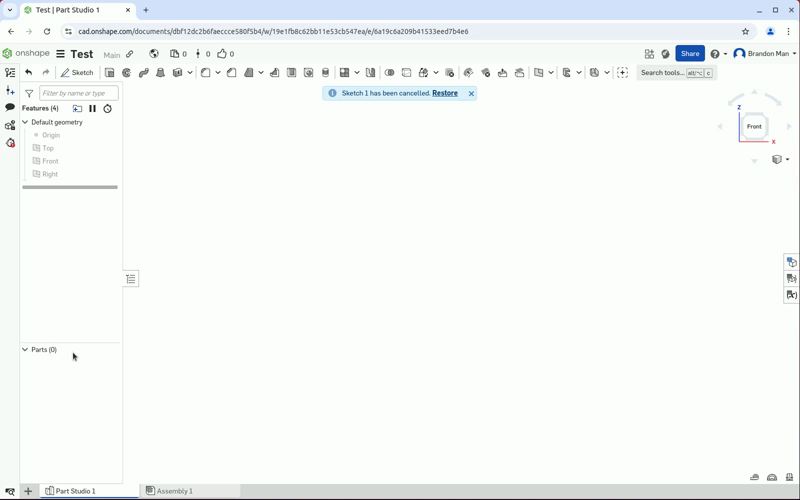
key(shift+y)
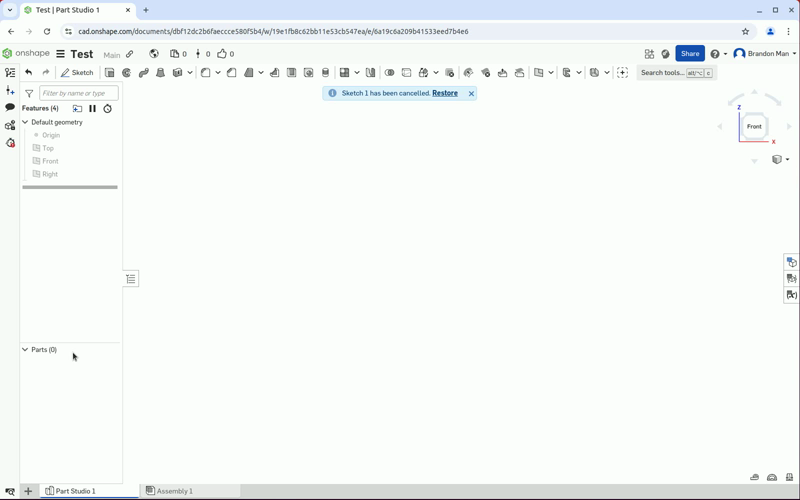
key(shift+s)
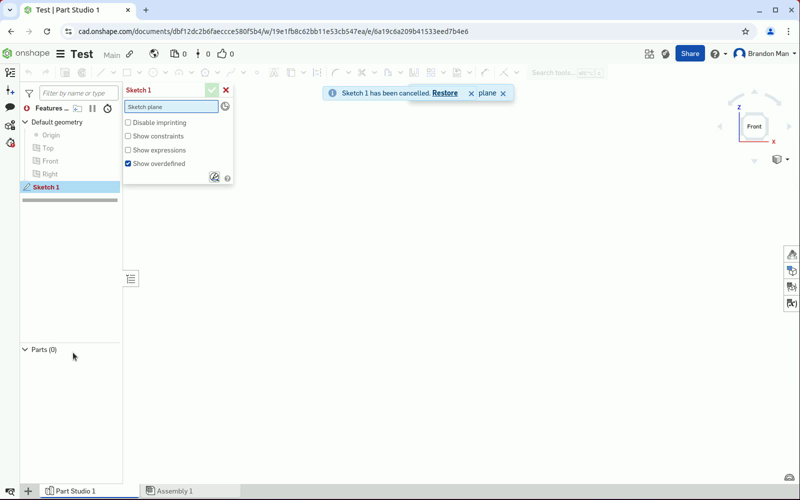
mouse_move(73, 163)
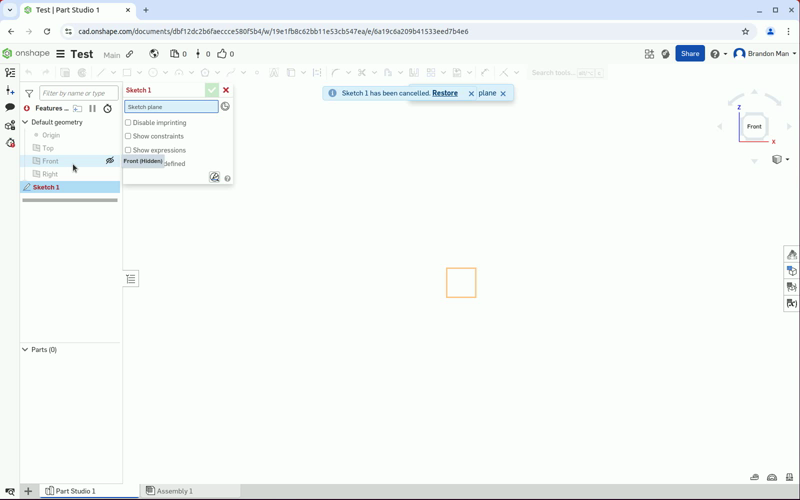
click(73, 163)
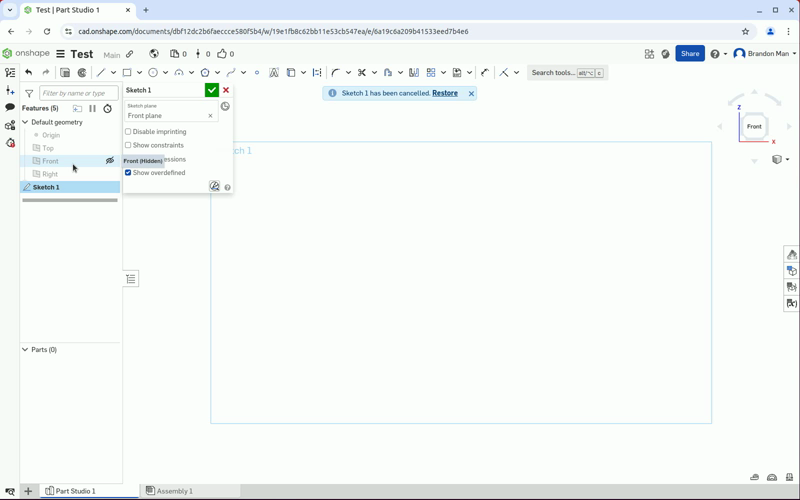
mouse_move(73, 352)
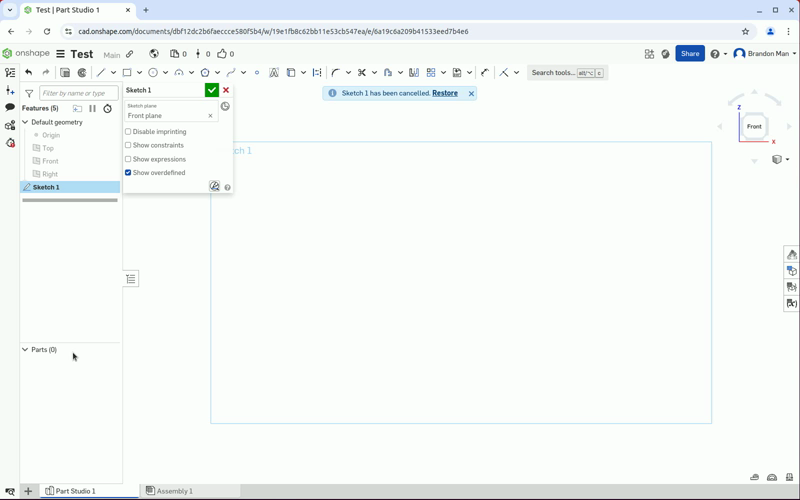
key(y)
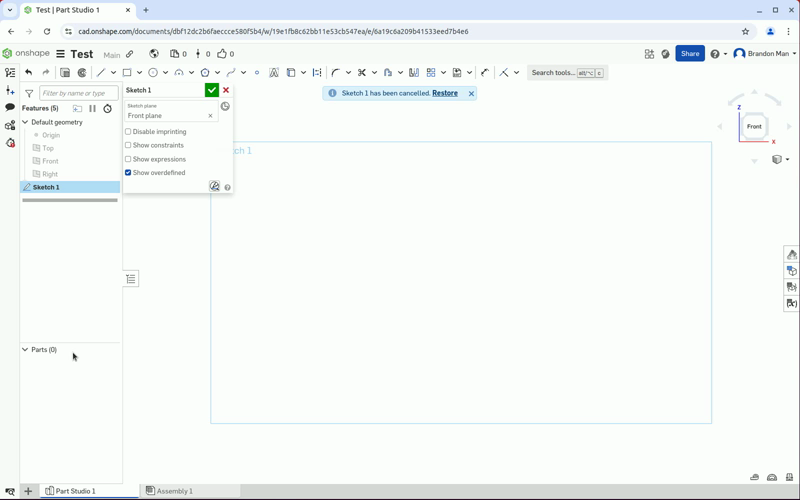
key(l)
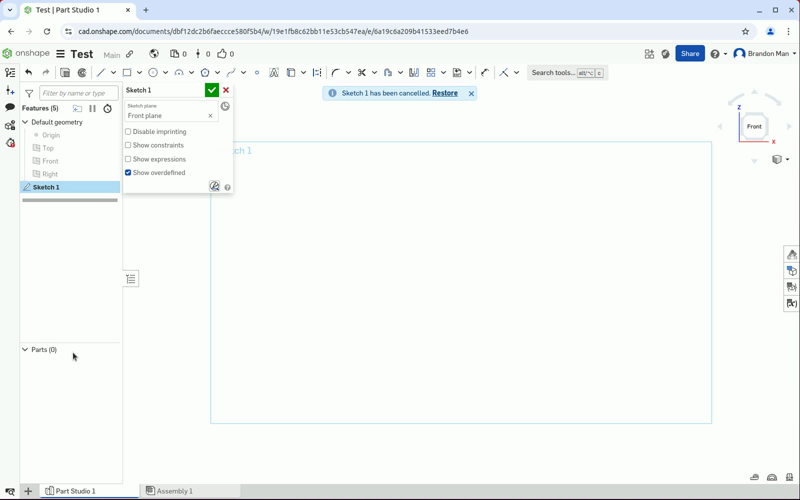
key_down(shift)
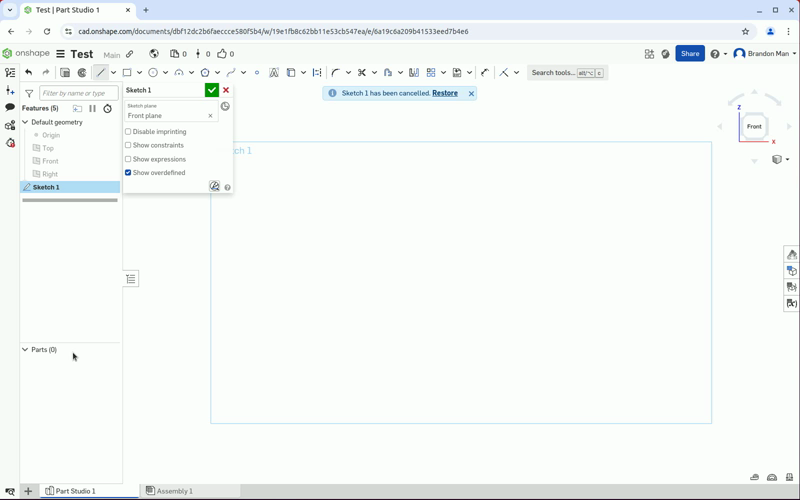
mouse_move(376, 249)
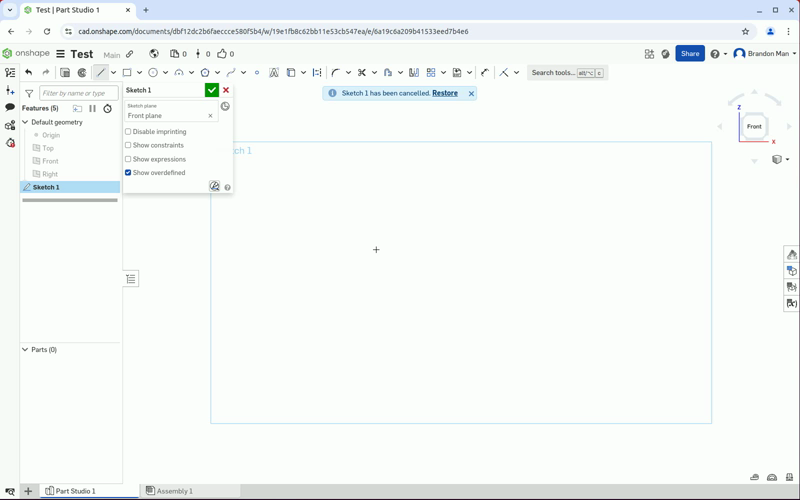
click(376, 249)
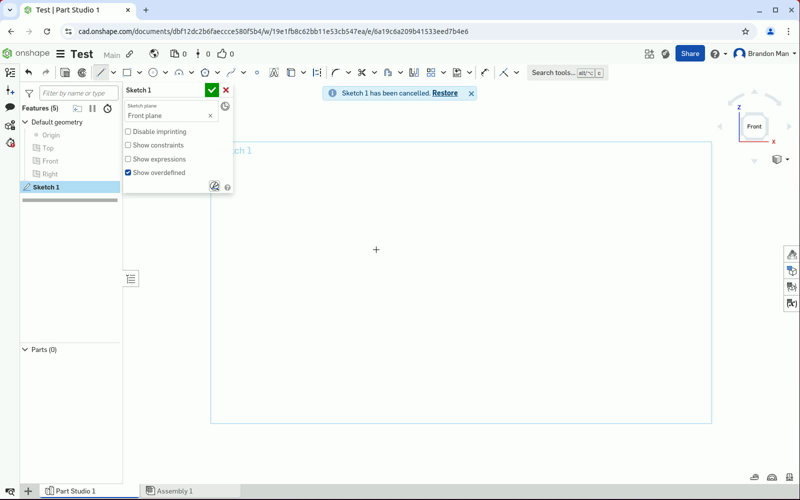
key_up(shift)
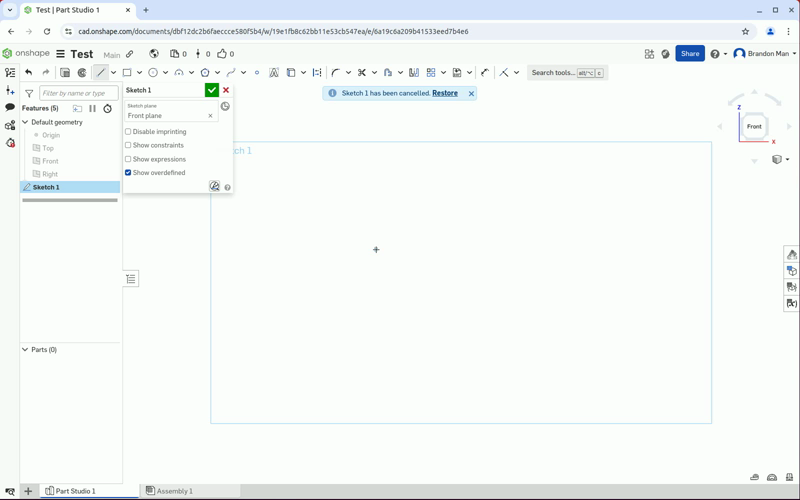
key_down(shift)
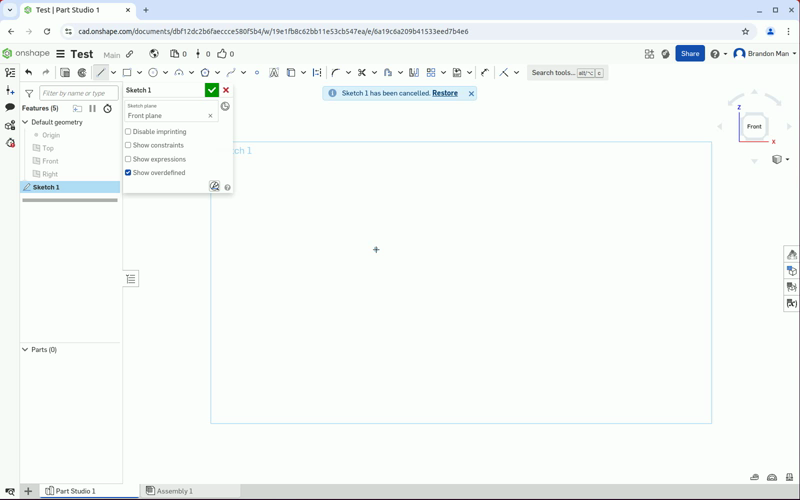
mouse_move(506, 249)
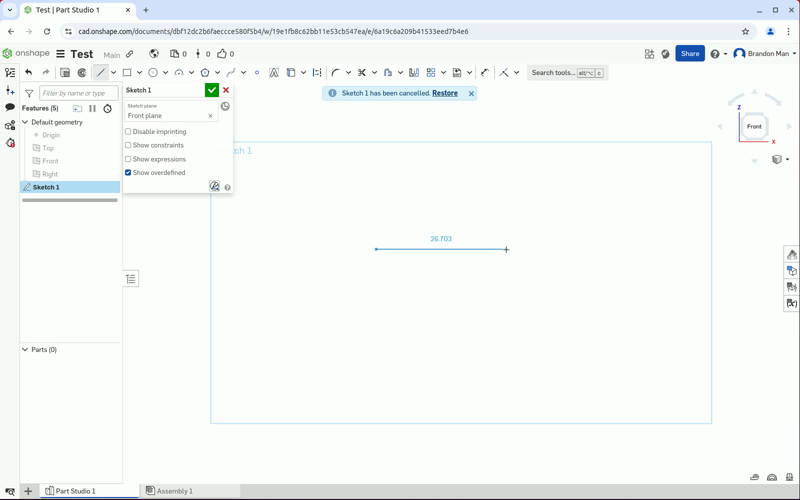
click(506, 249)
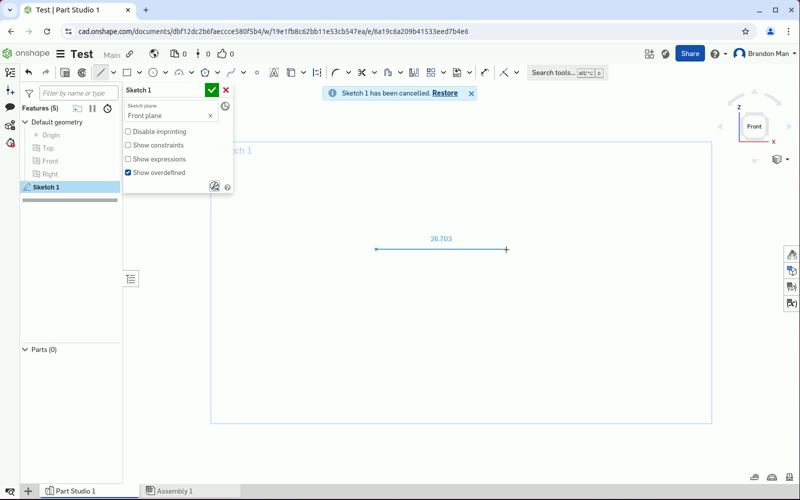
key_up(shift)
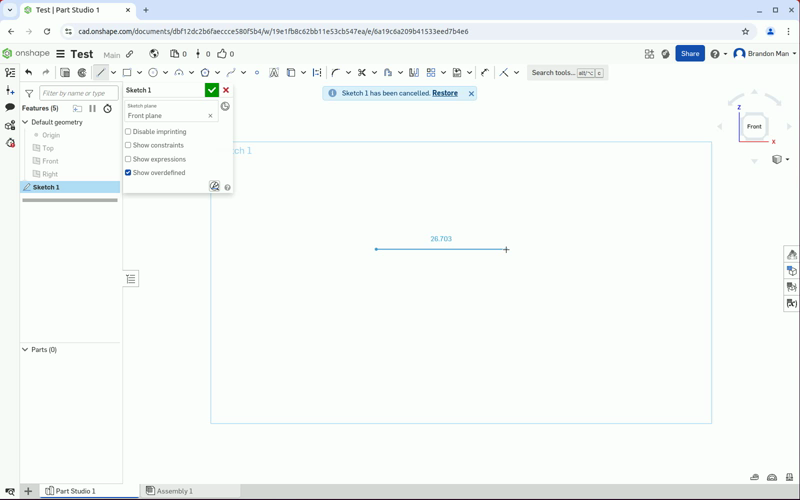
key_down(shift)
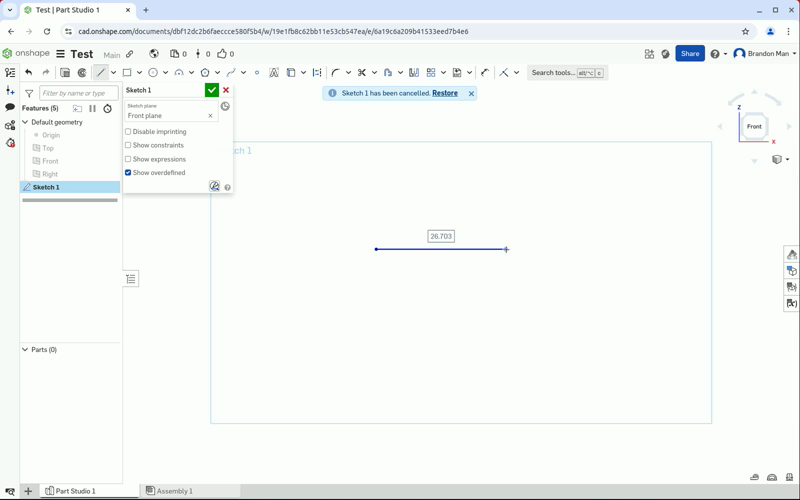
mouse_move(536, 249)
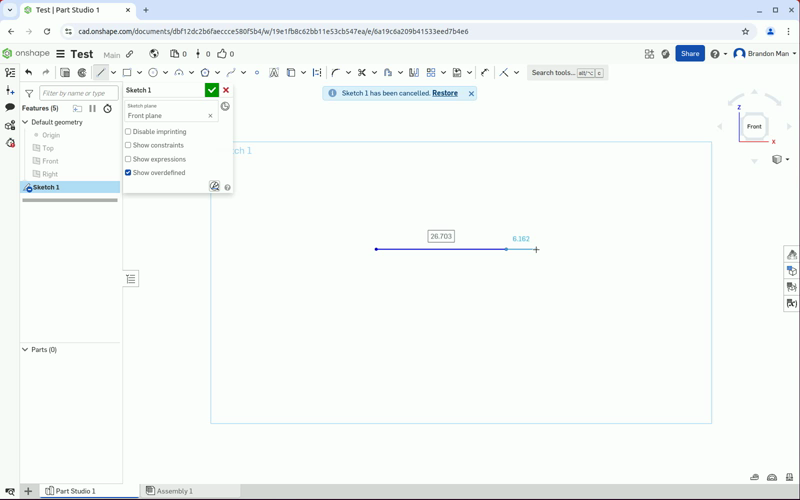
mouse_move(506, 210)
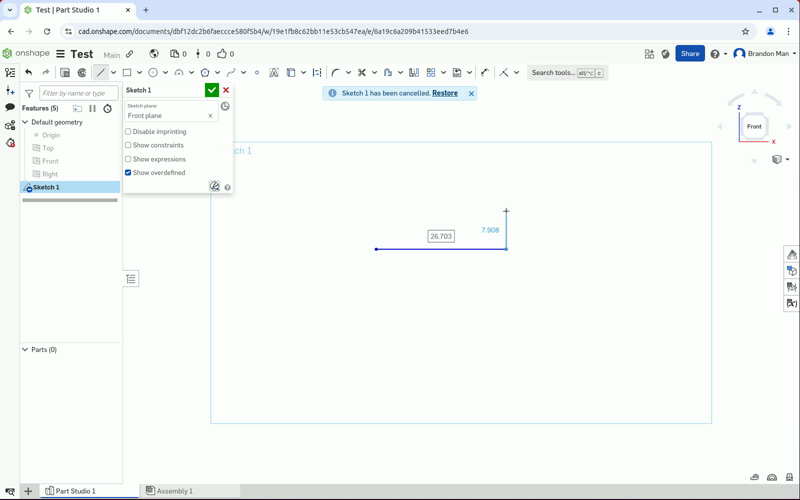
click(506, 210)
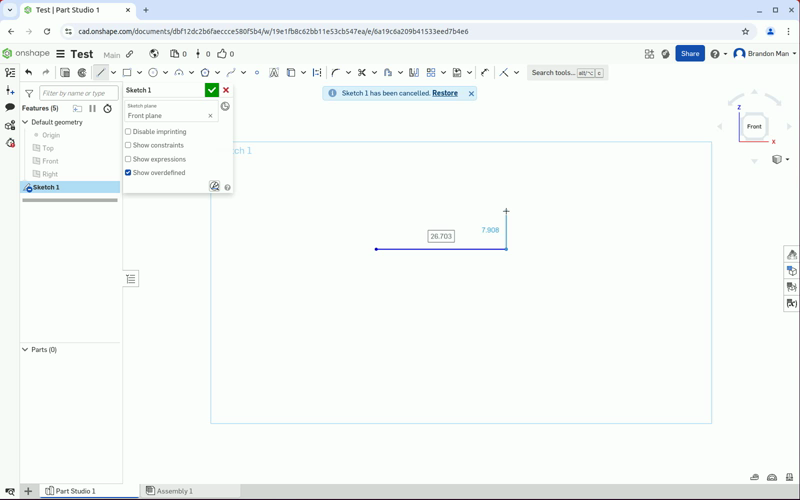
key_up(shift)
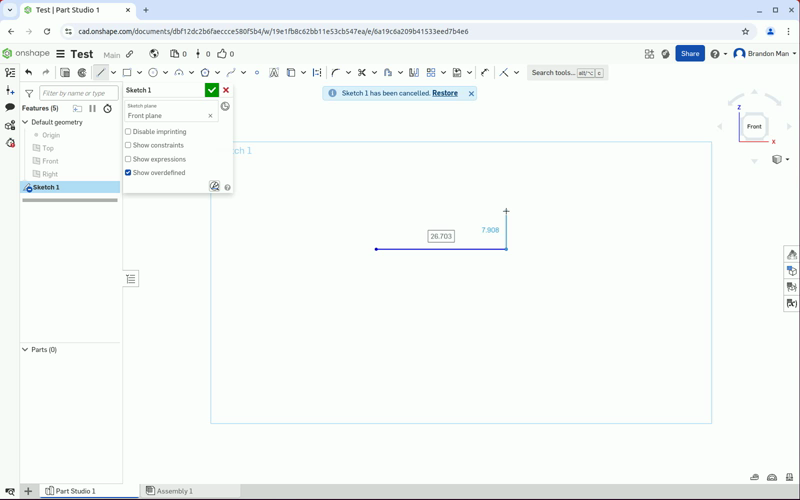
key_down(shift)
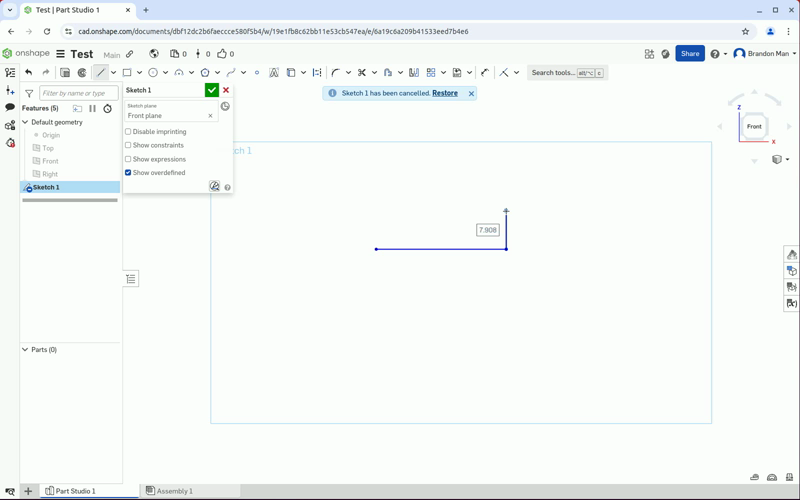
mouse_move(536, 210)
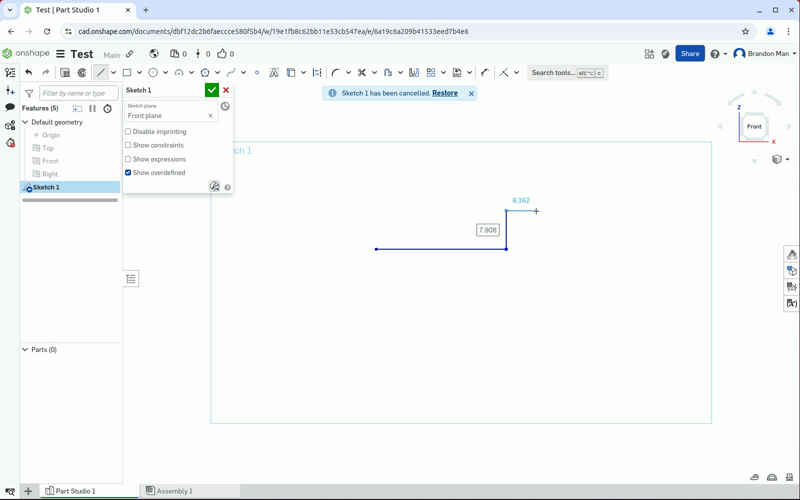
mouse_move(461, 210)
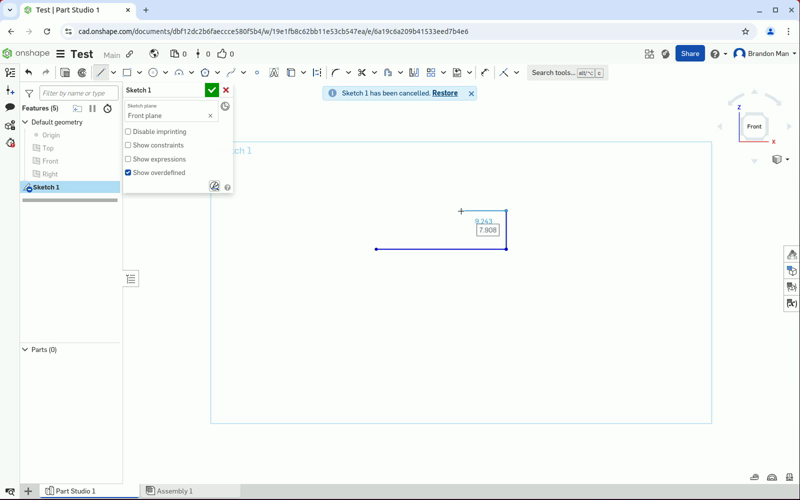
click(461, 210)
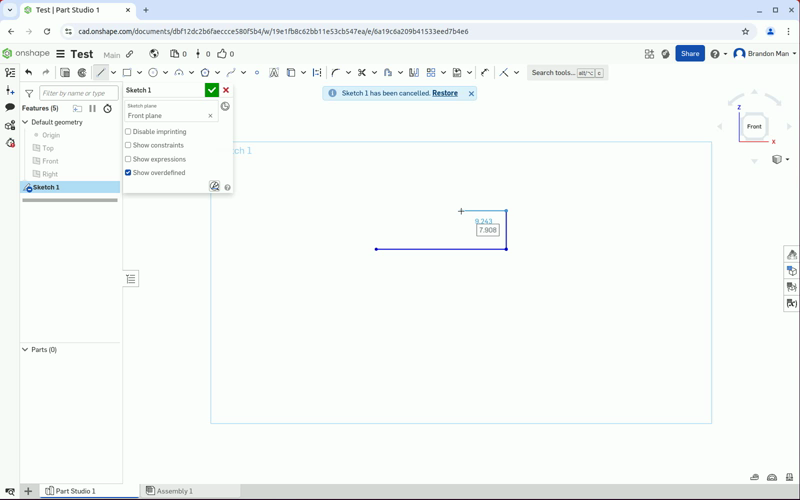
key_up(shift)
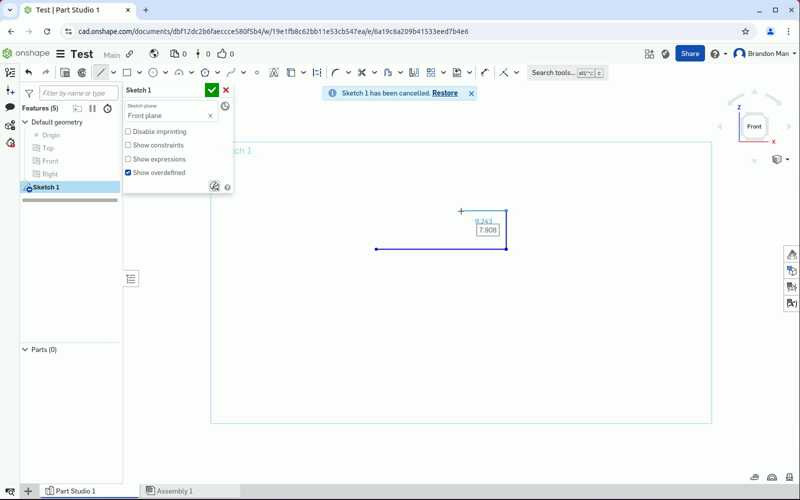
key_down(shift)
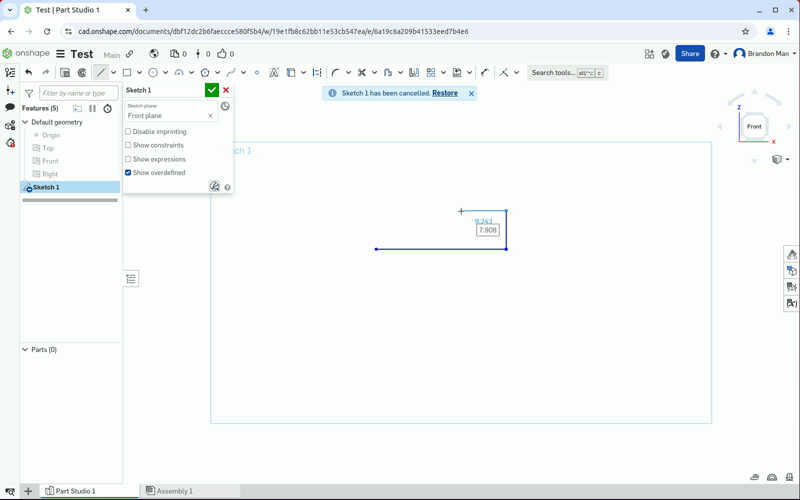
mouse_move(491, 210)
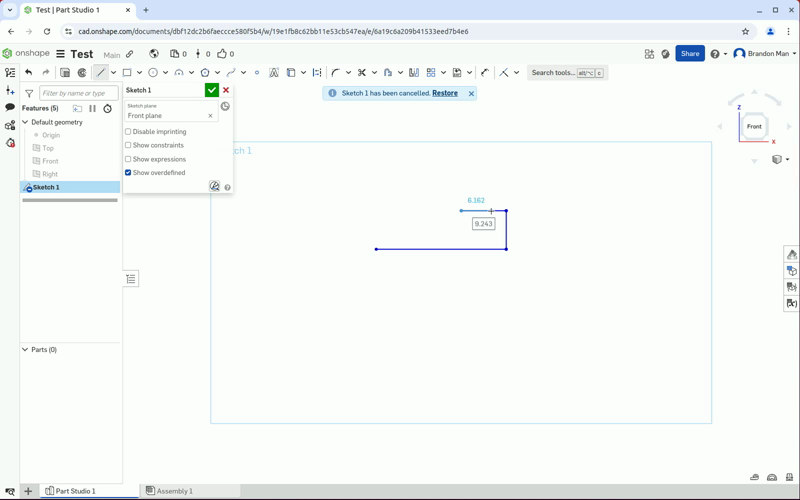
mouse_move(421, 210)
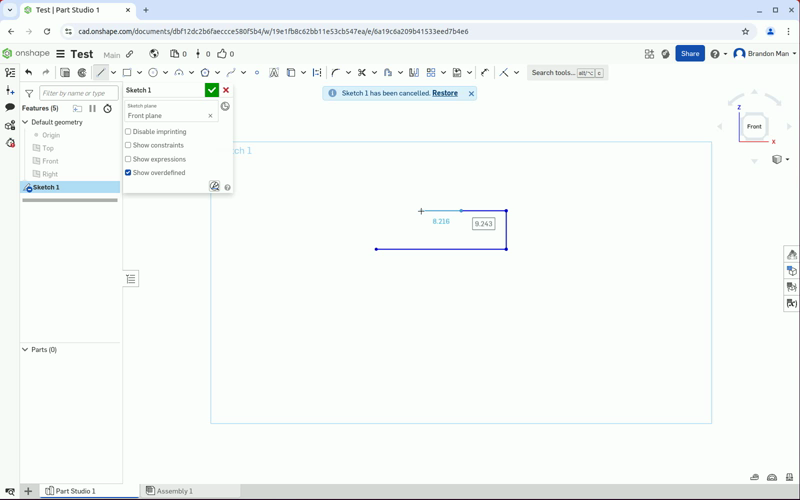
click(421, 210)
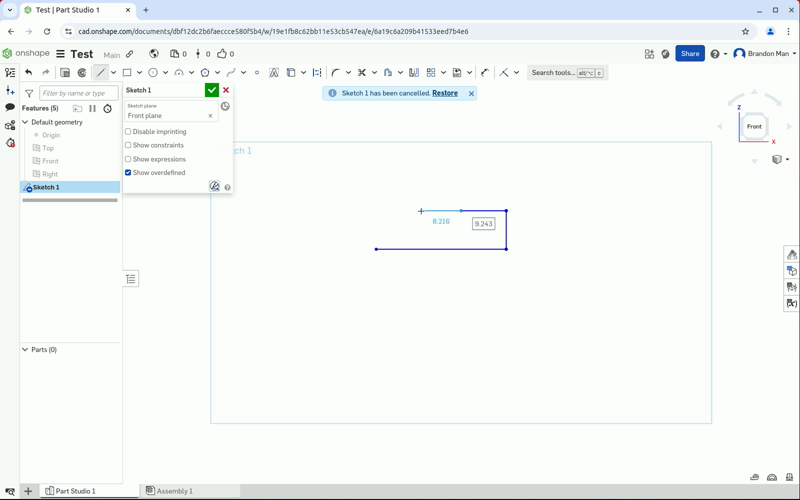
key_up(shift)
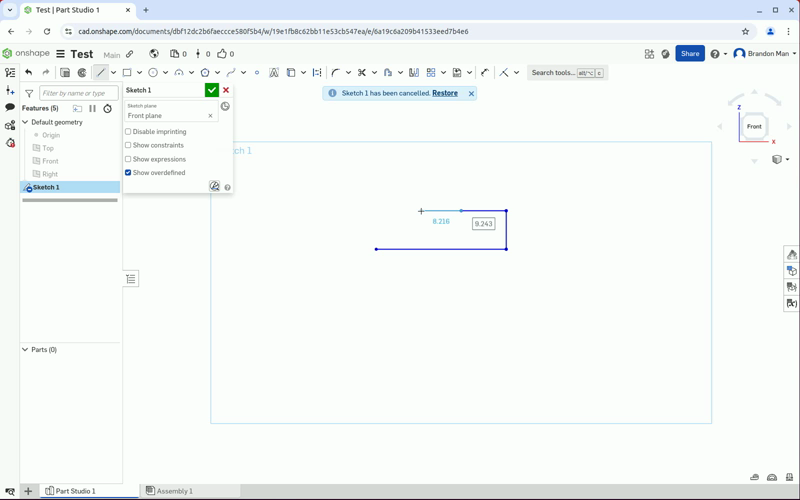
key_down(shift)
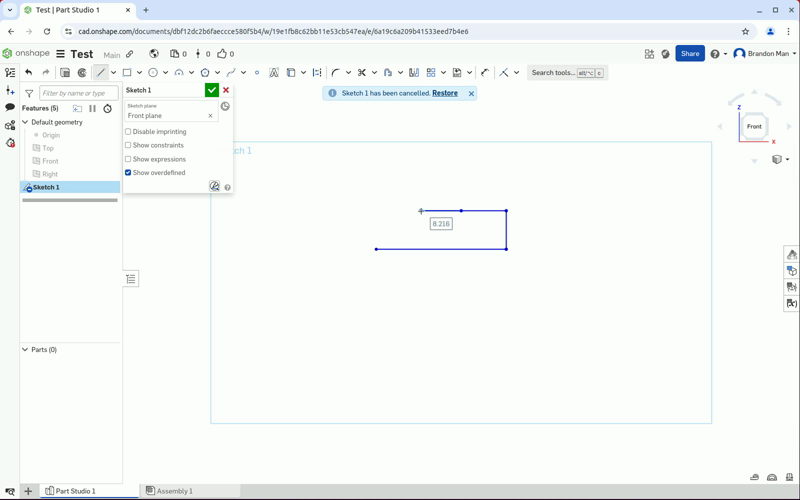
mouse_move(451, 210)
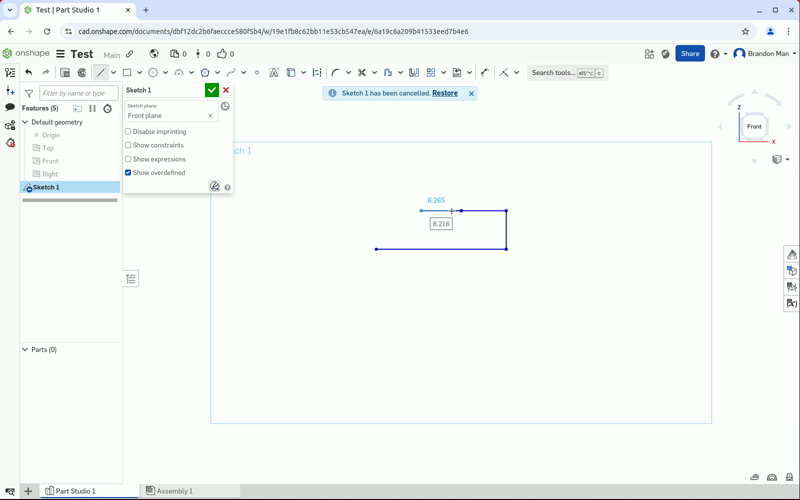
mouse_move(376, 210)
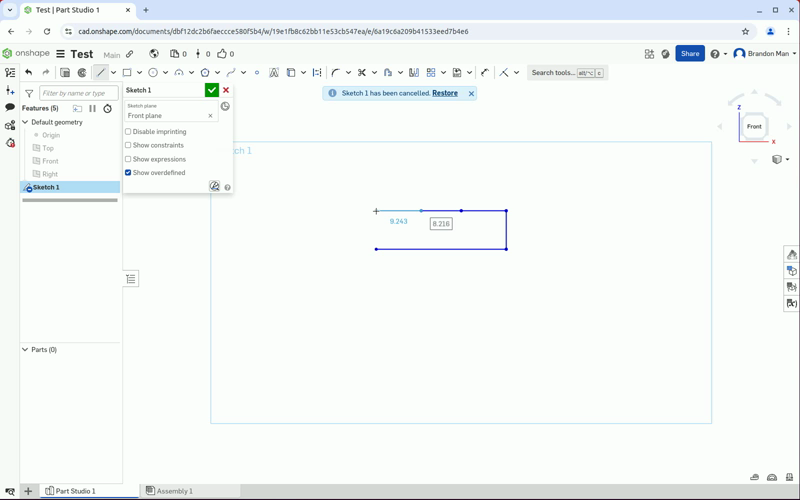
click(376, 210)
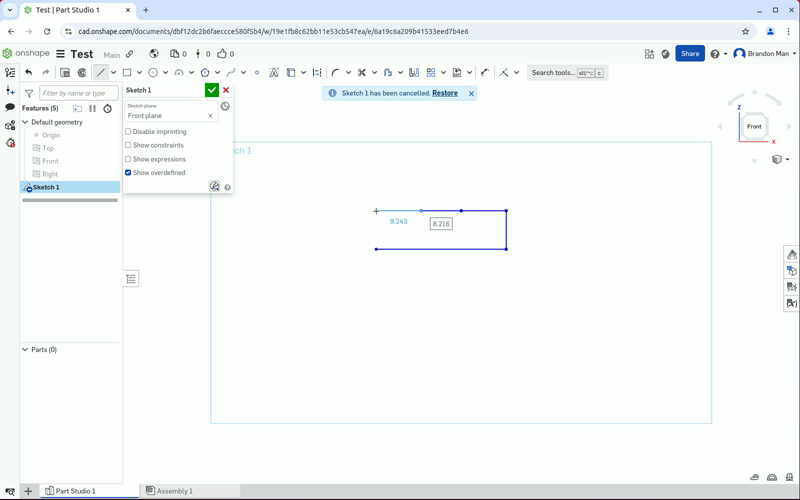
key_up(shift)
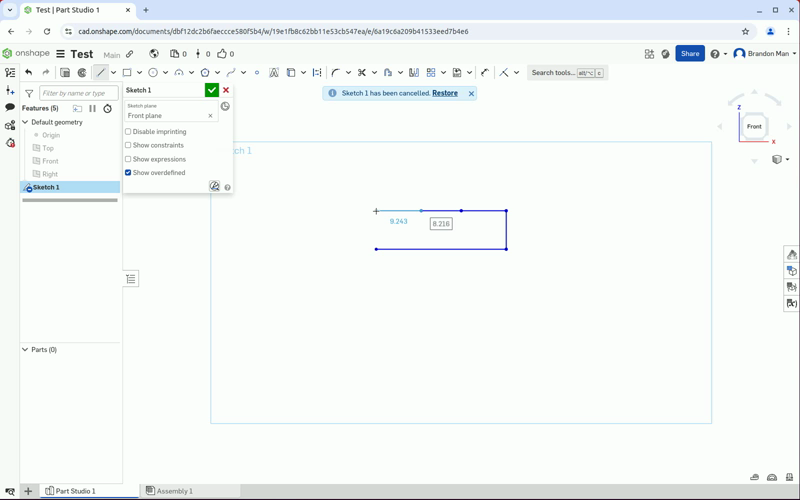
mouse_move(406, 210)
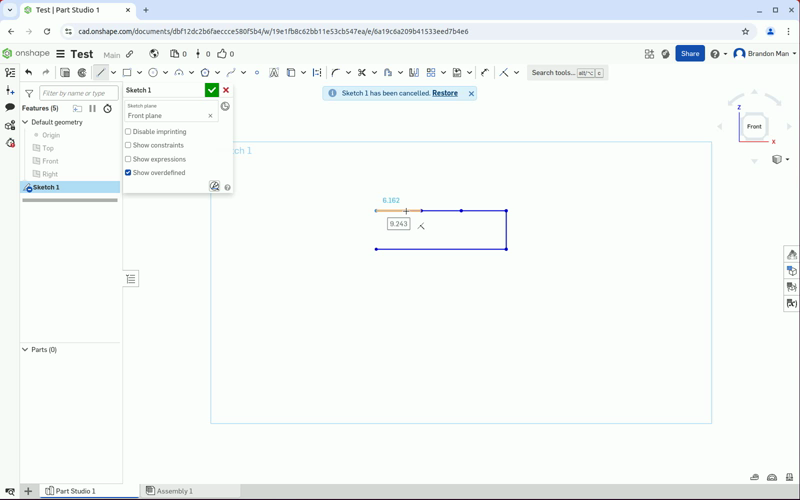
key_down(shift)
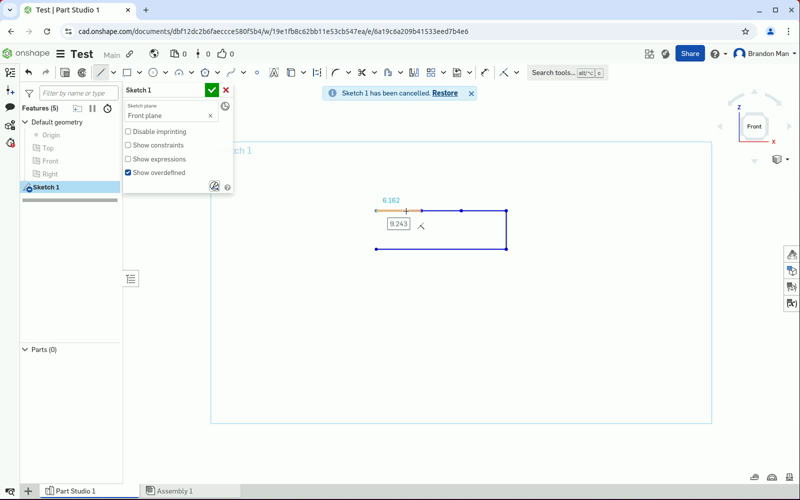
mouse_move(376, 249)
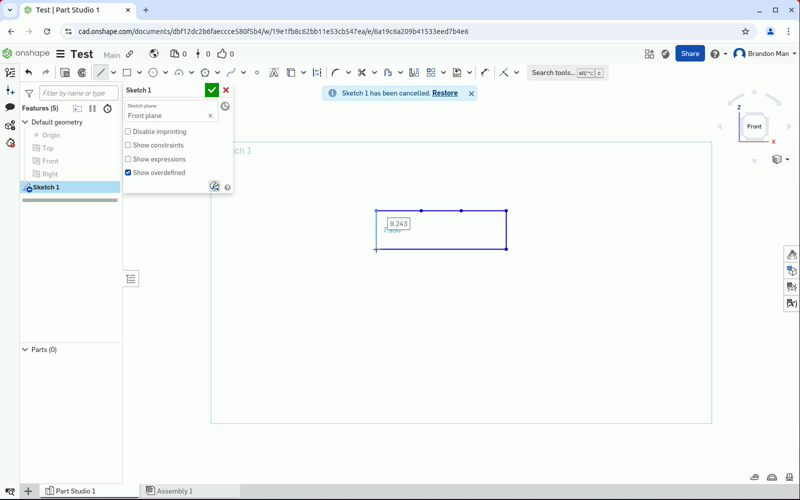
key_up(shift)
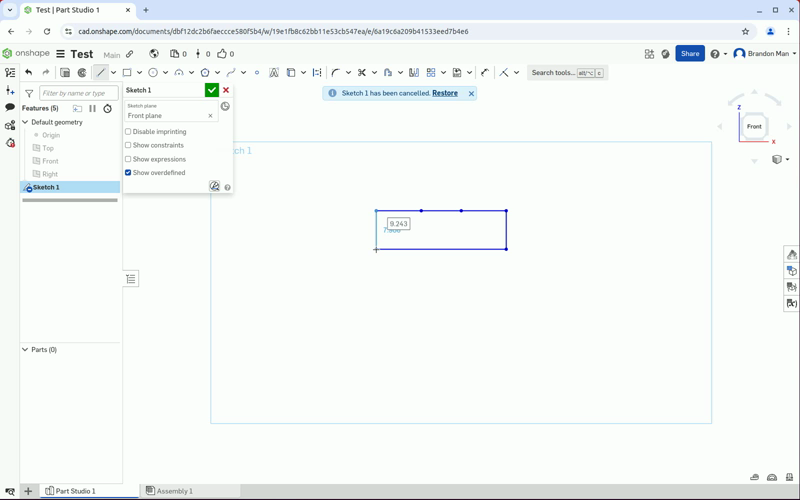
click(376, 249)
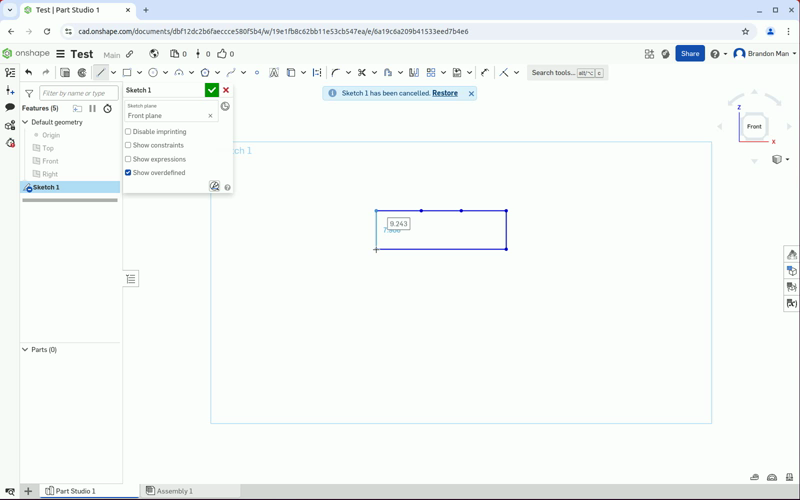
key(esc)
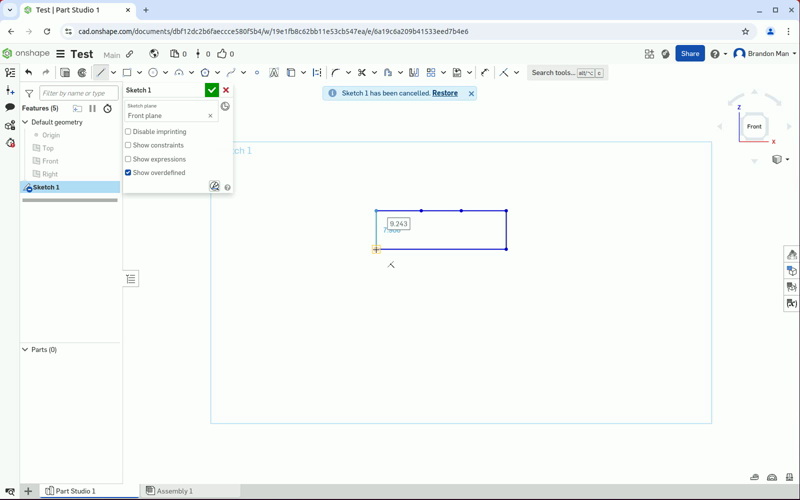
mouse_move(472, 227)
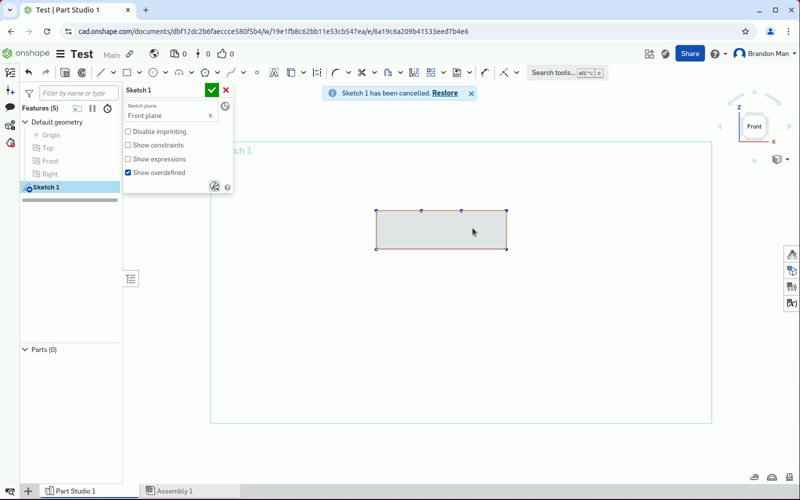
click(472, 227)
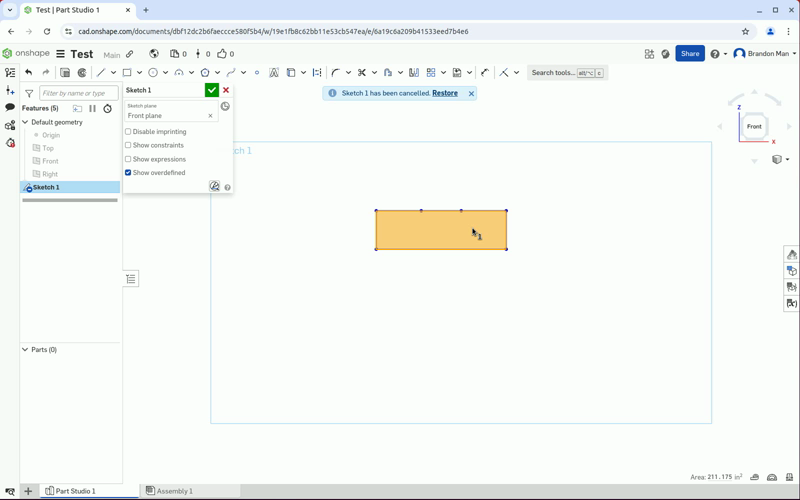
mouse_move(73, 352)
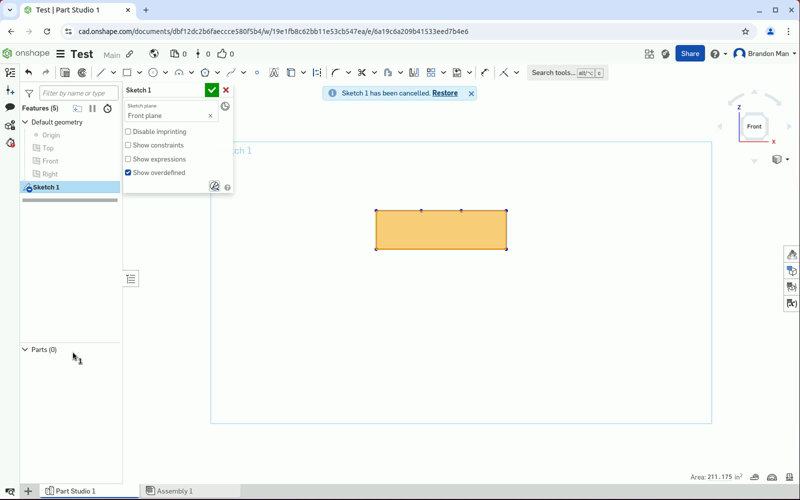
key(shift+y)
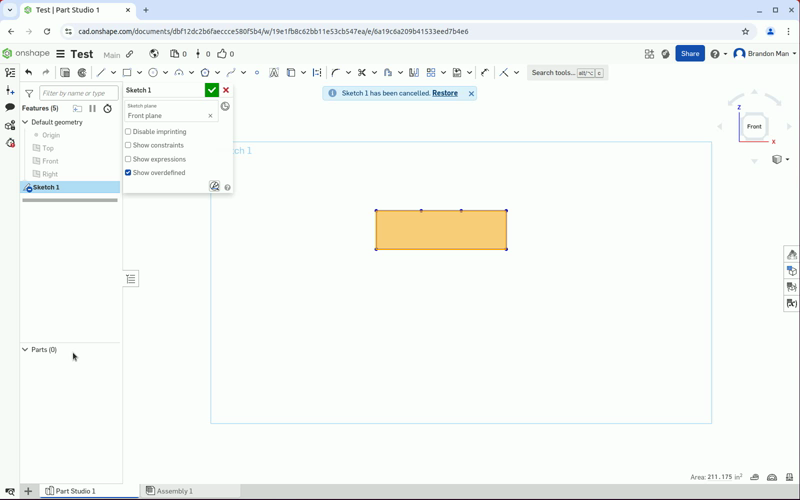
key(shift+e)
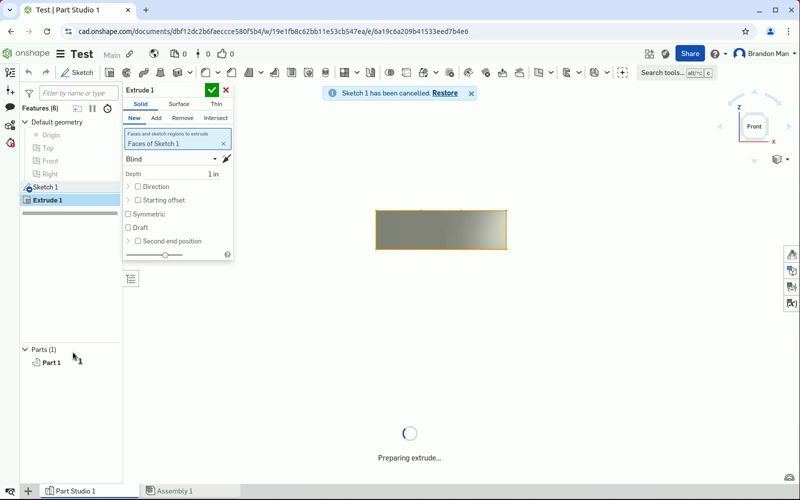
mouse_move(143, 106)
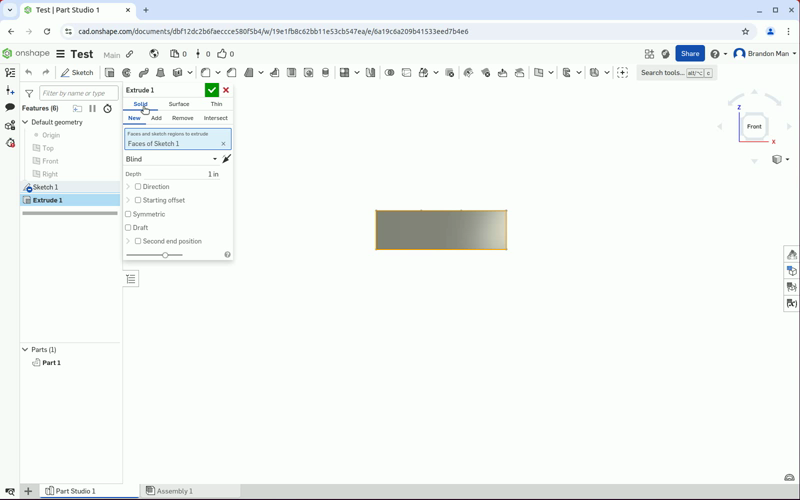
click(143, 106)
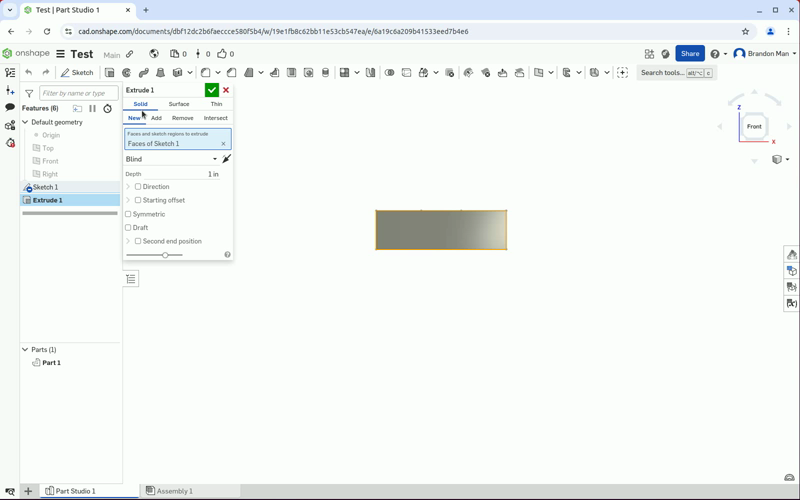
mouse_move(137, 120)
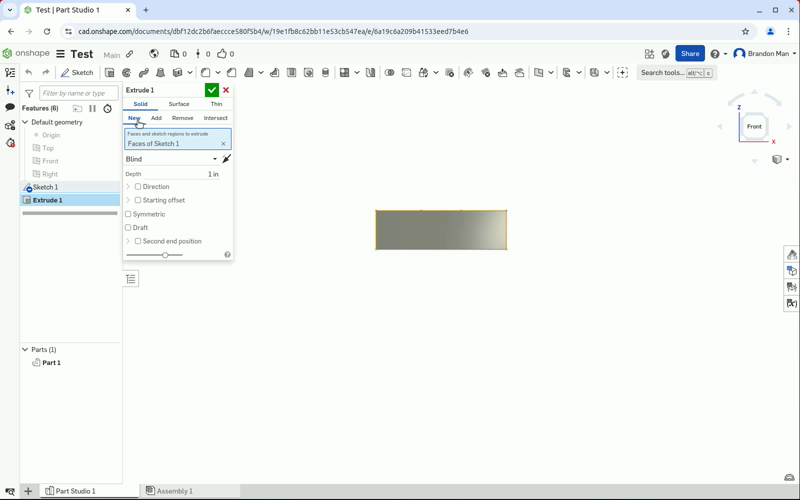
click(137, 120)
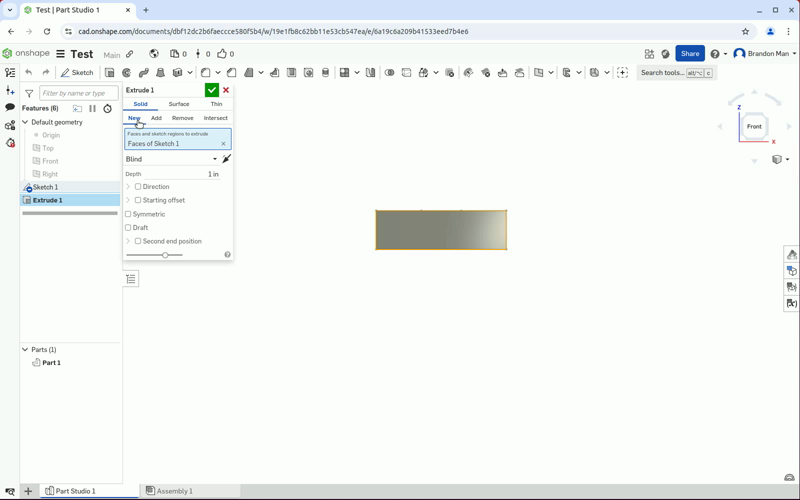
key(tab, 4)
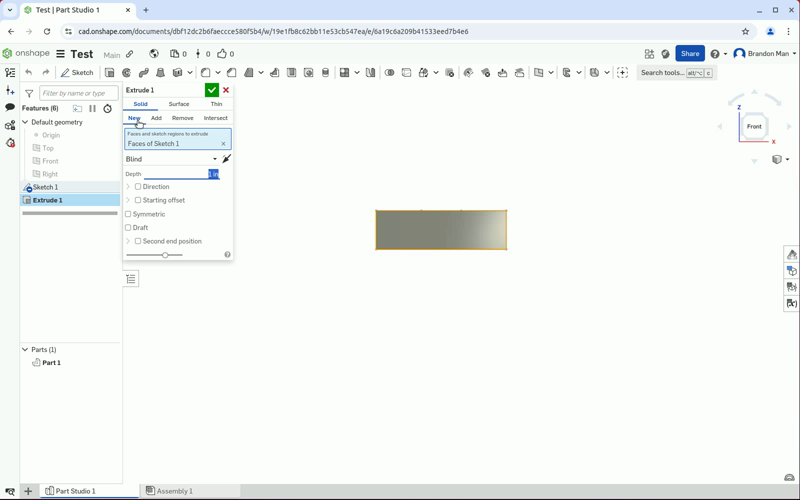
text(10.592)
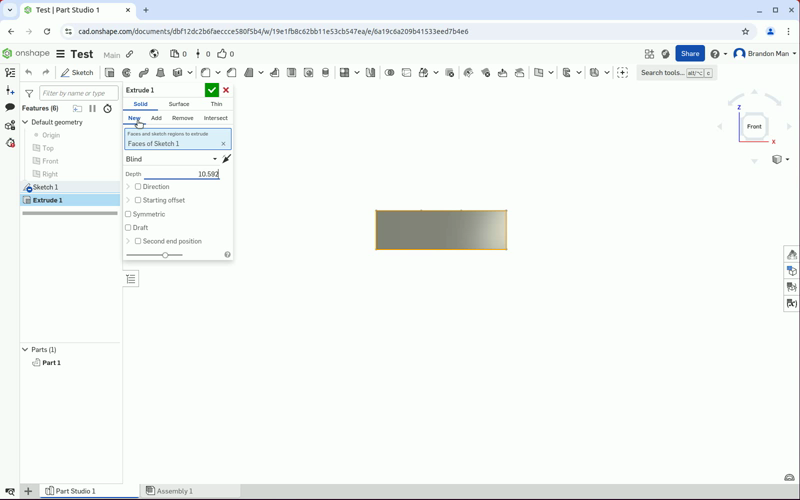
key(tab, 3)
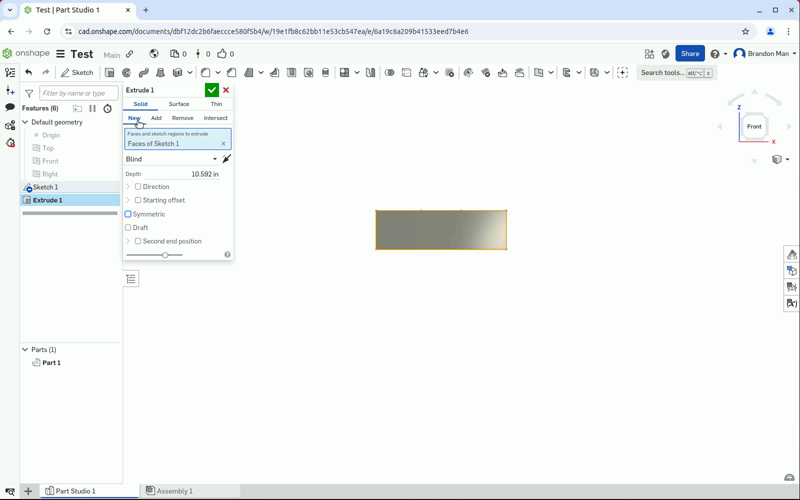
key(space)
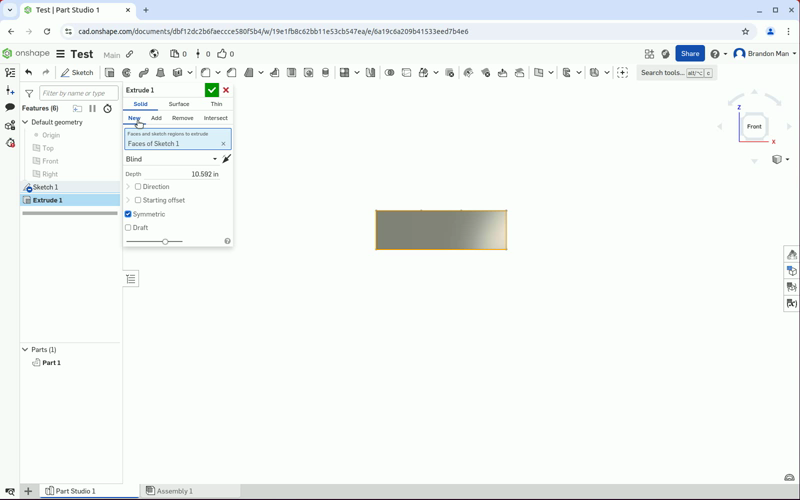
key(enter)
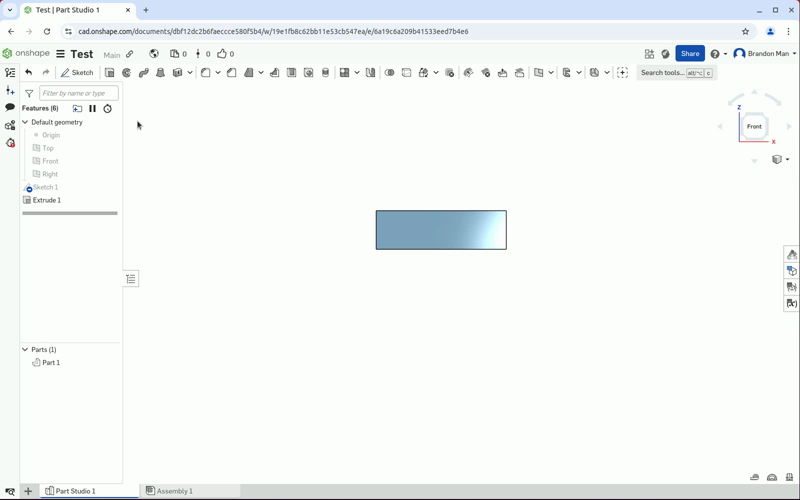
key(shift+h)
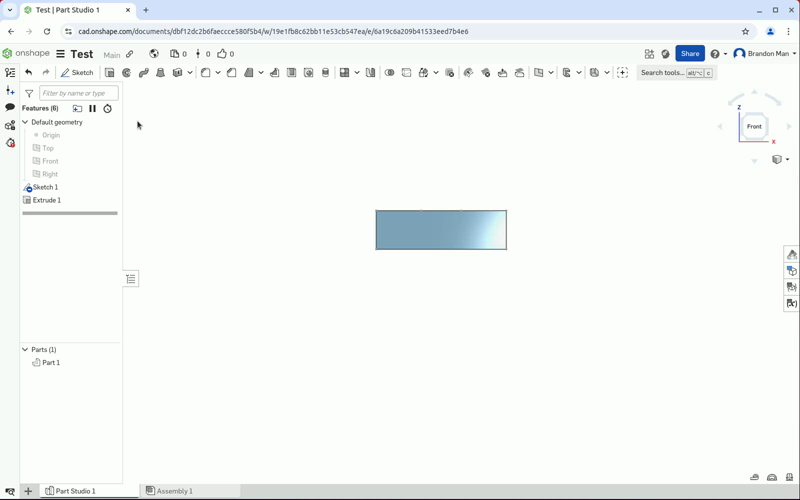
key(shift+h)
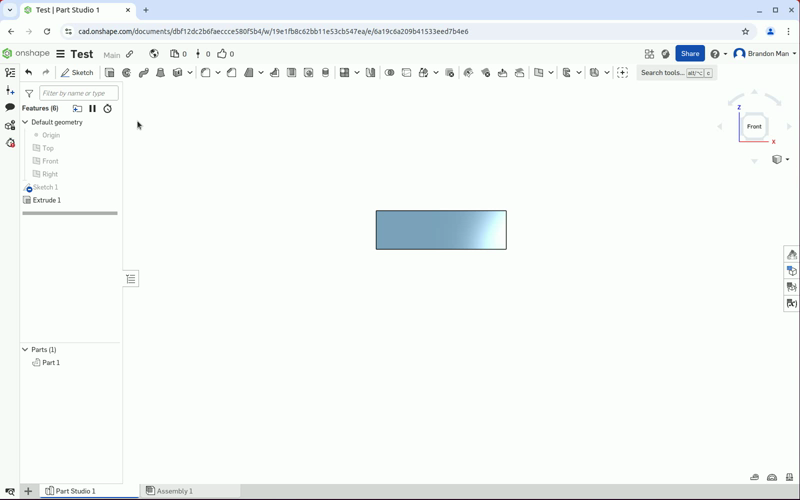
mouse_move(73, 189)
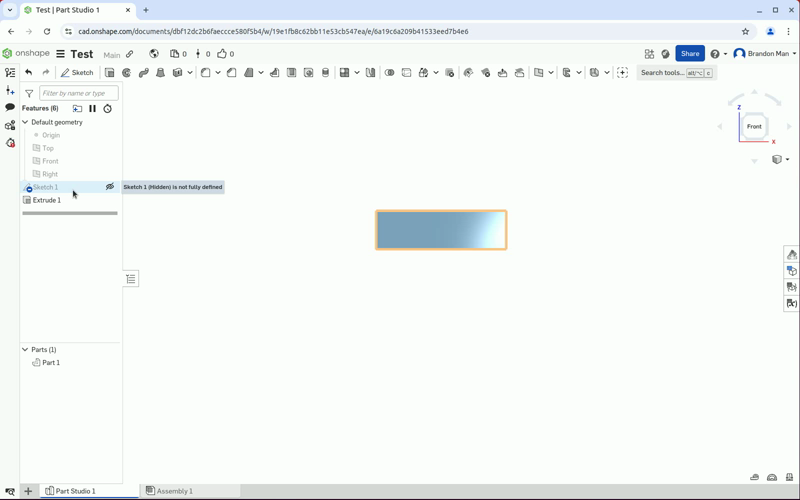
click(73, 189)
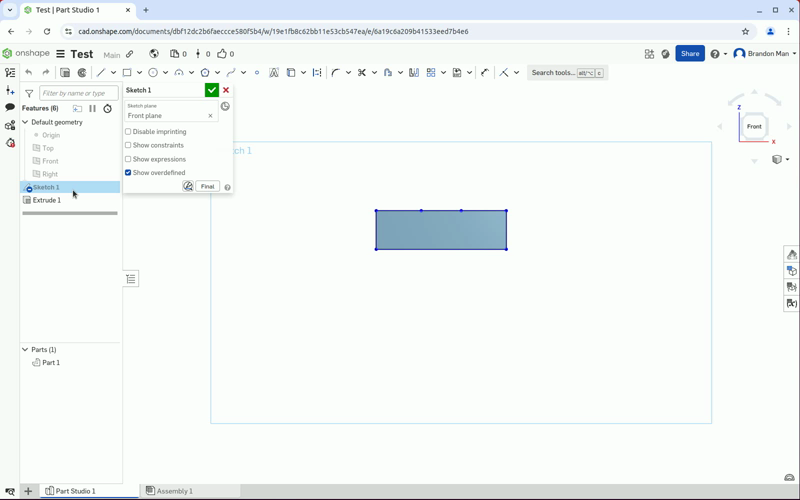
mouse_move(229, 92)
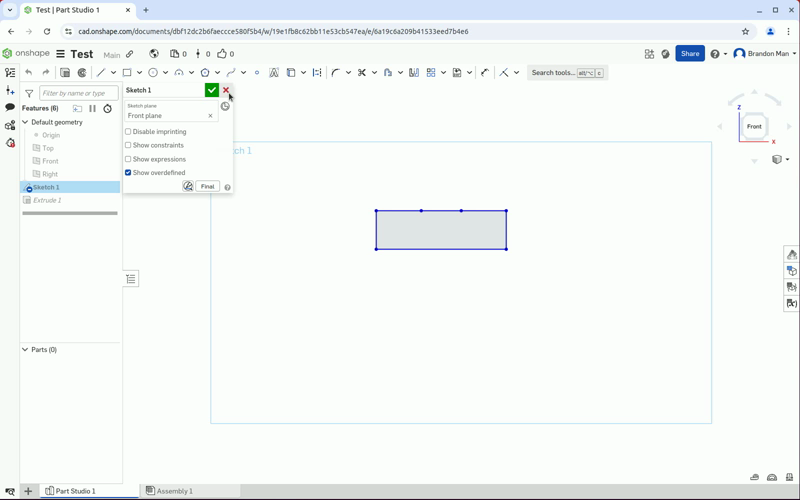
click(229, 92)
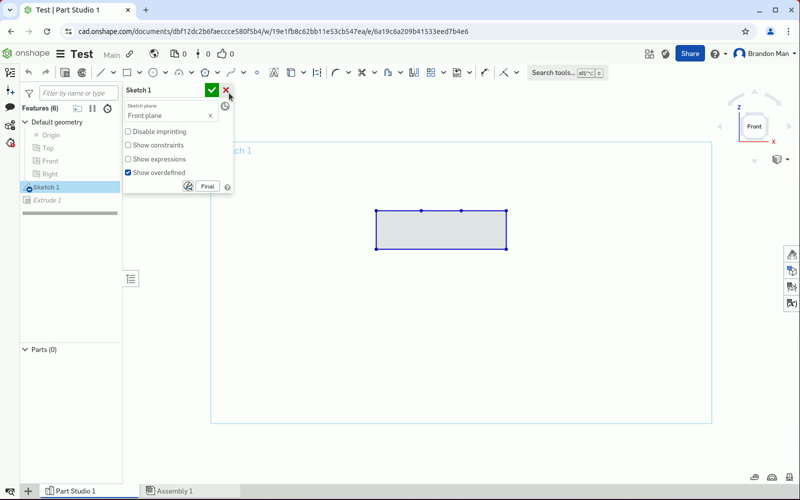
key(shift+s)
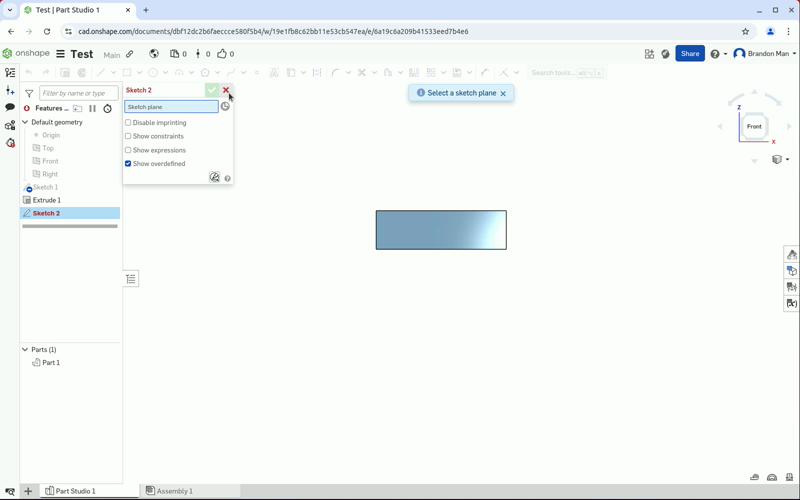
mouse_move(73, 163)
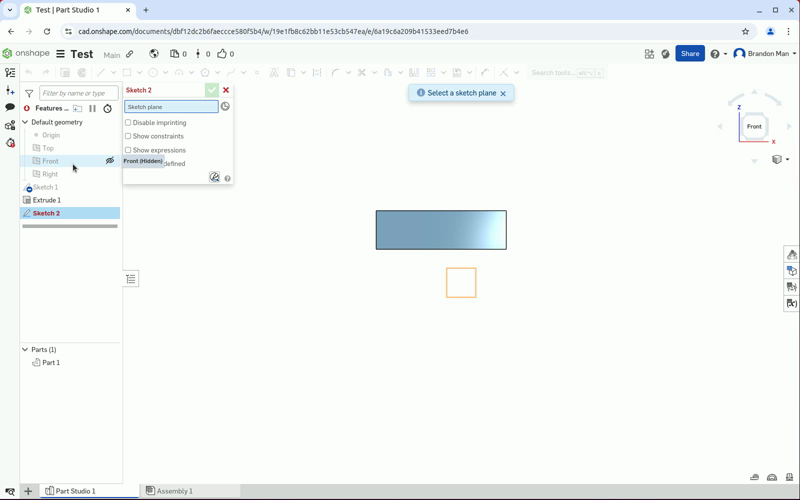
click(73, 163)
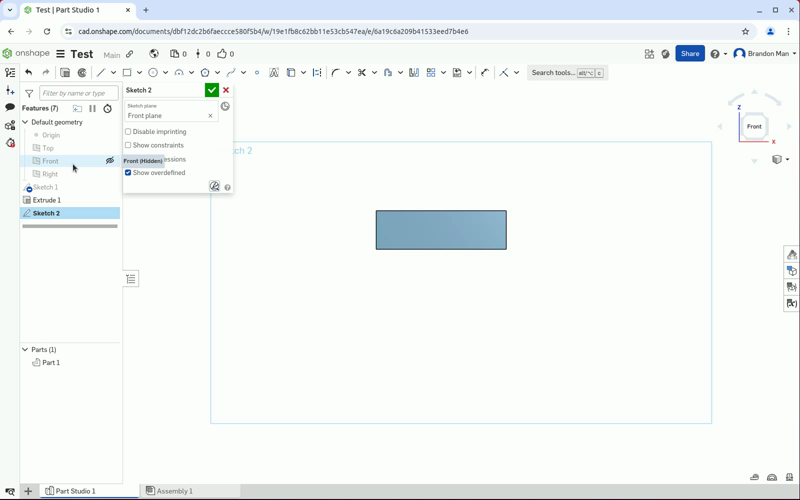
mouse_move(73, 352)
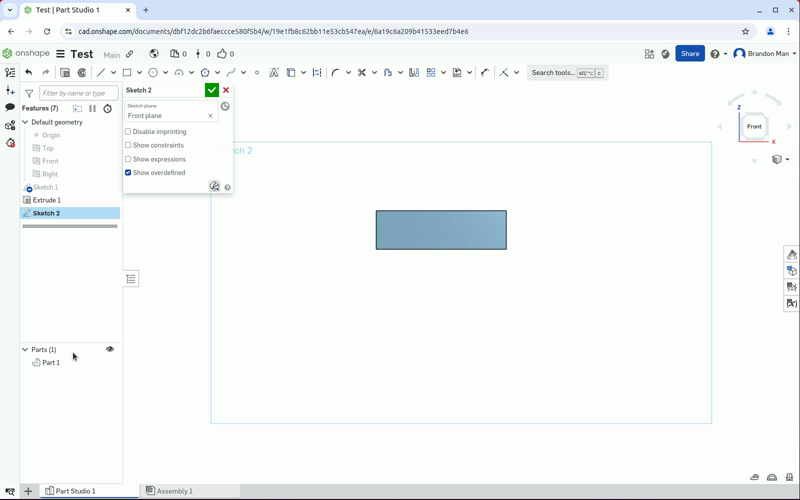
key(y)
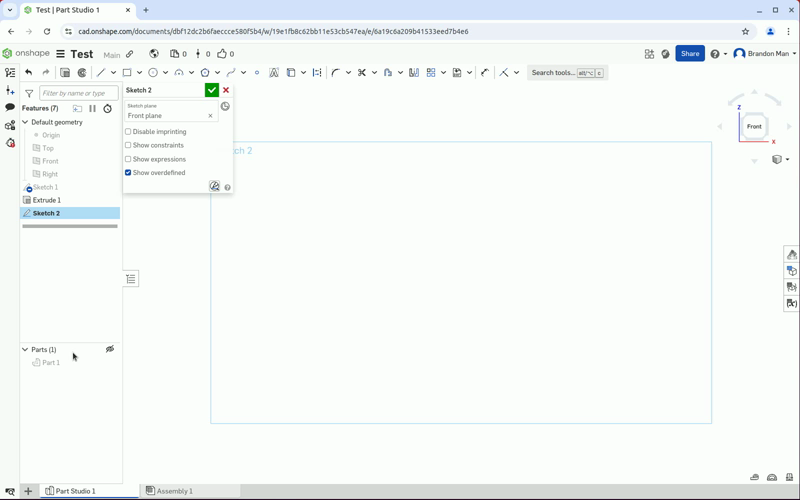
key(l)
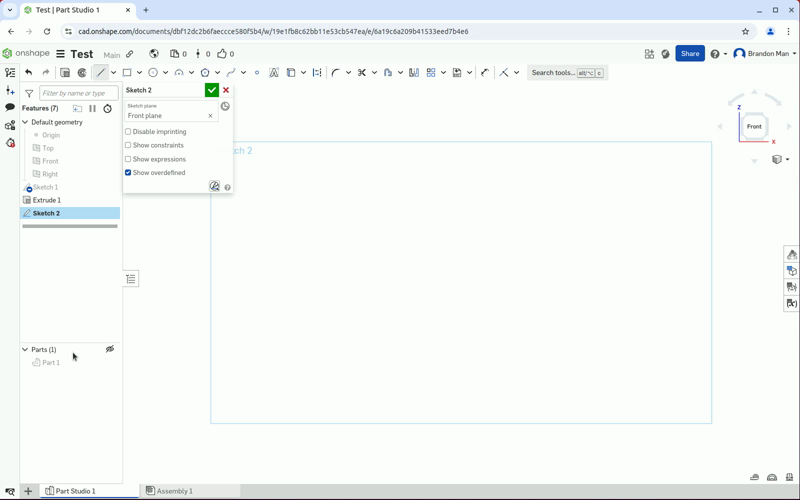
key_down(shift)
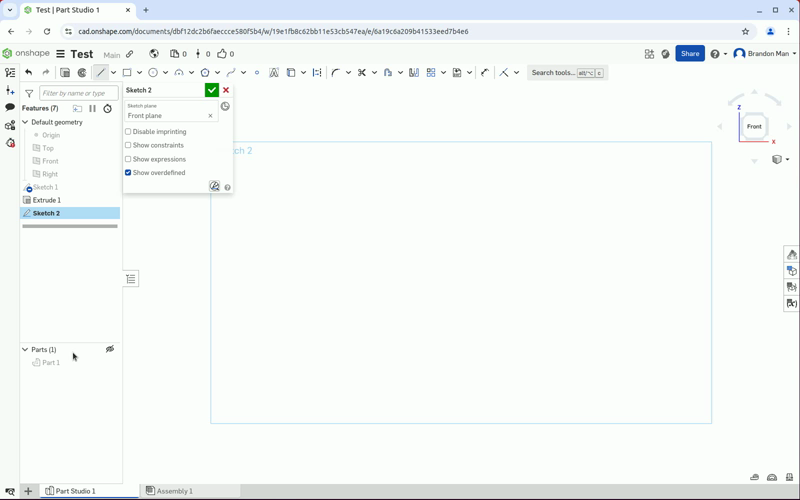
mouse_move(422, 209)
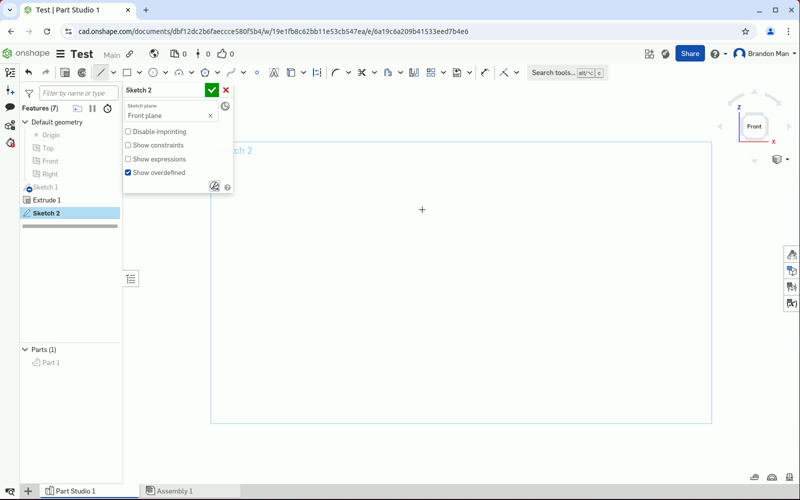
click(422, 209)
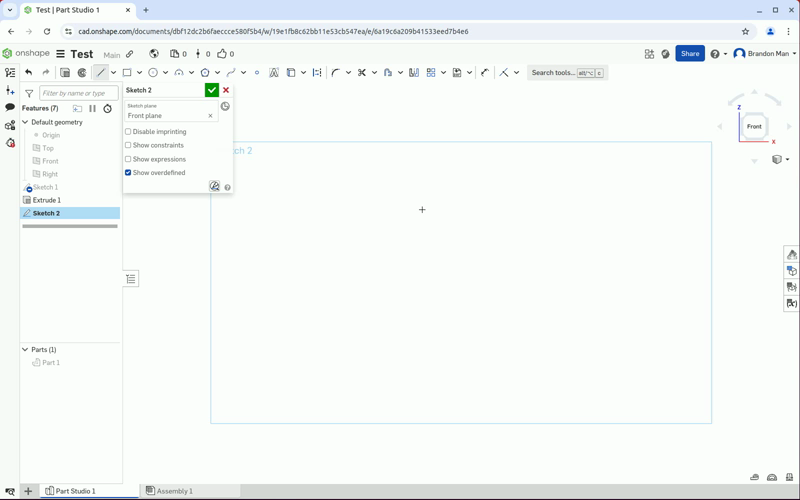
key_up(shift)
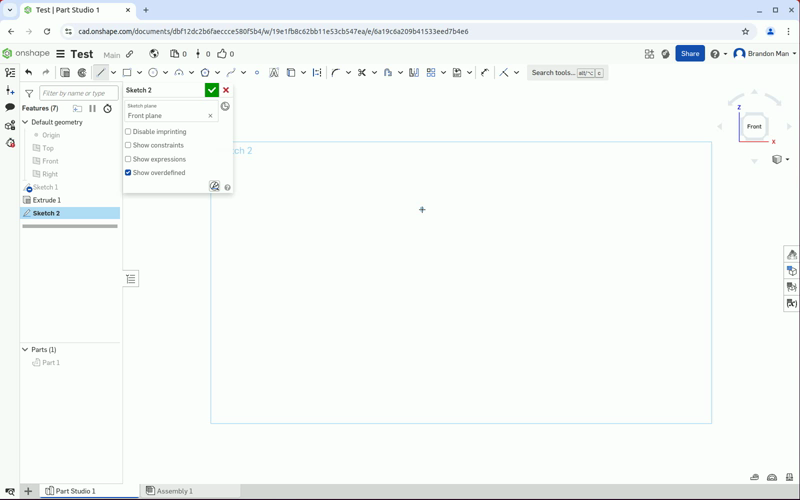
key_down(shift)
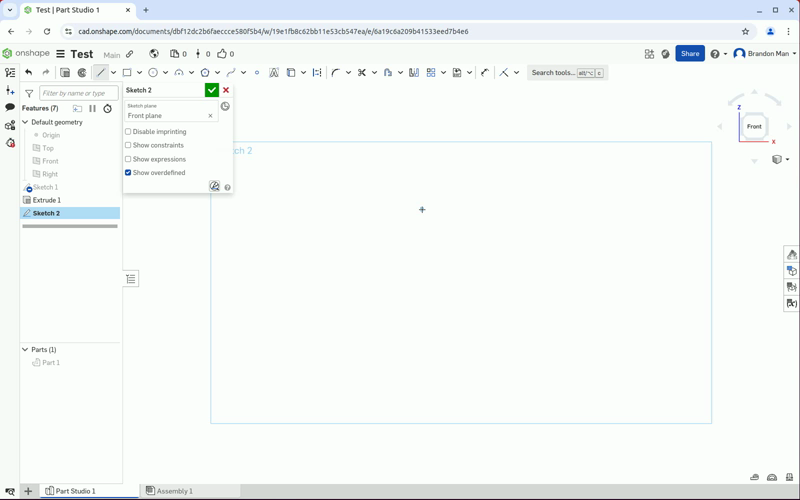
mouse_move(452, 209)
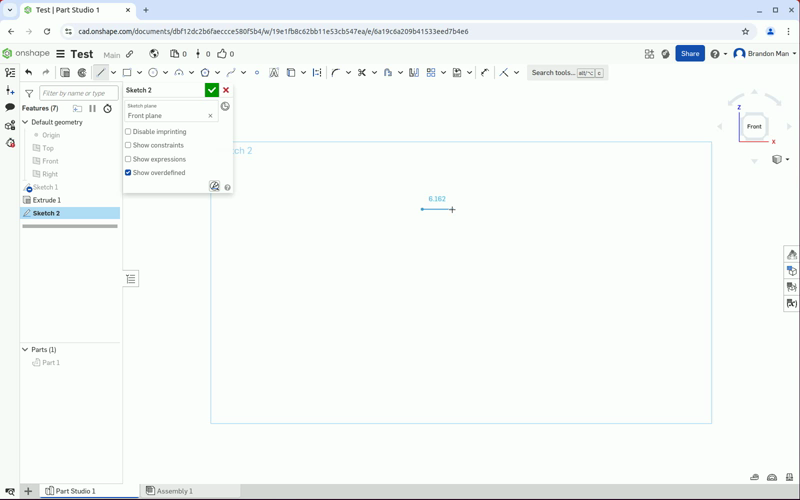
mouse_move(461, 209)
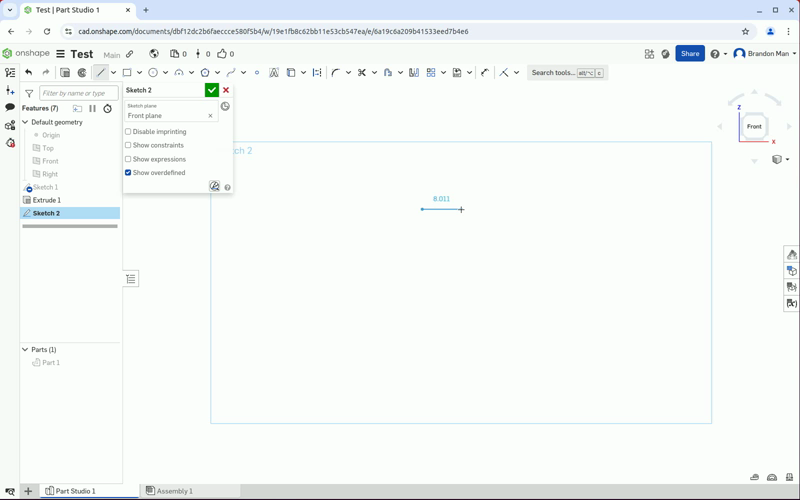
click(461, 209)
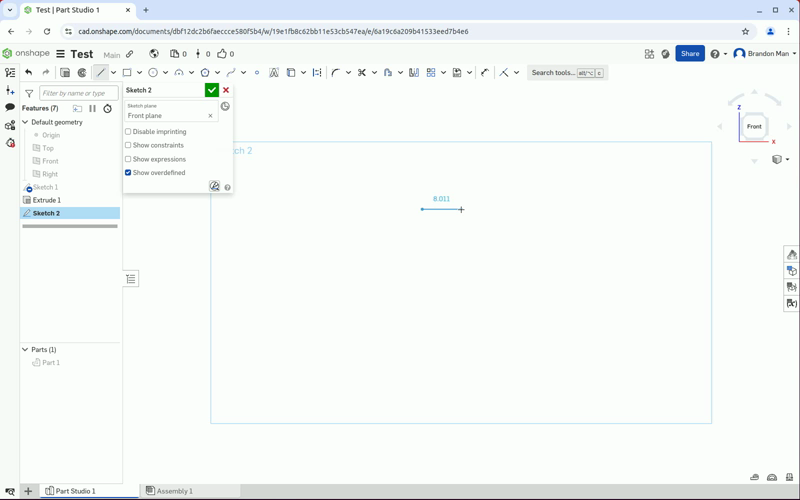
key_up(shift)
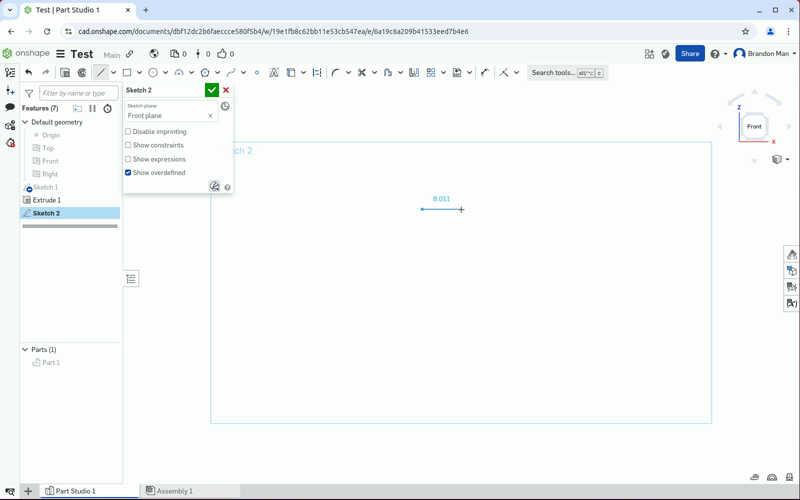
key_down(shift)
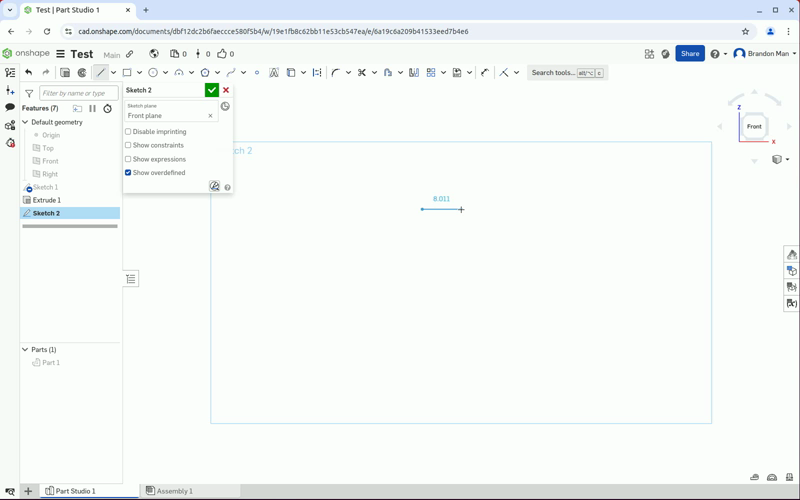
mouse_move(491, 209)
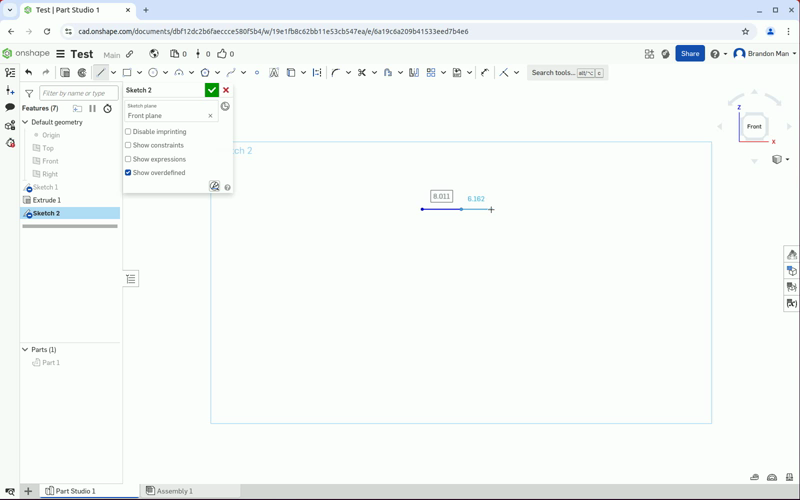
mouse_move(461, 169)
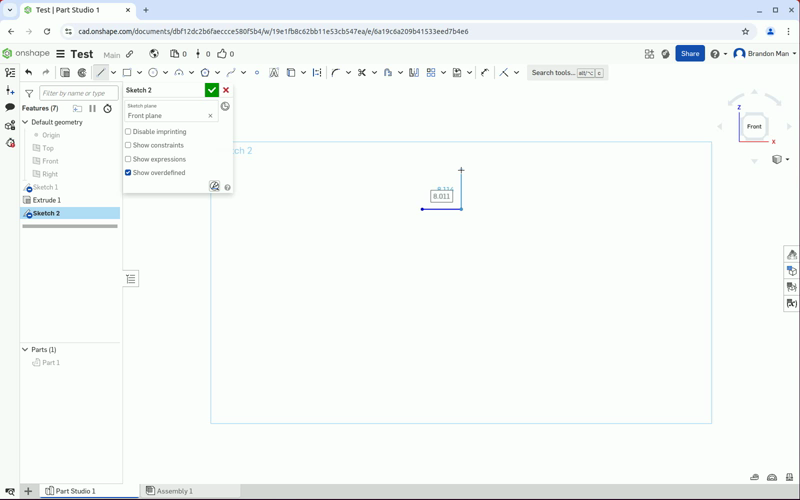
click(461, 169)
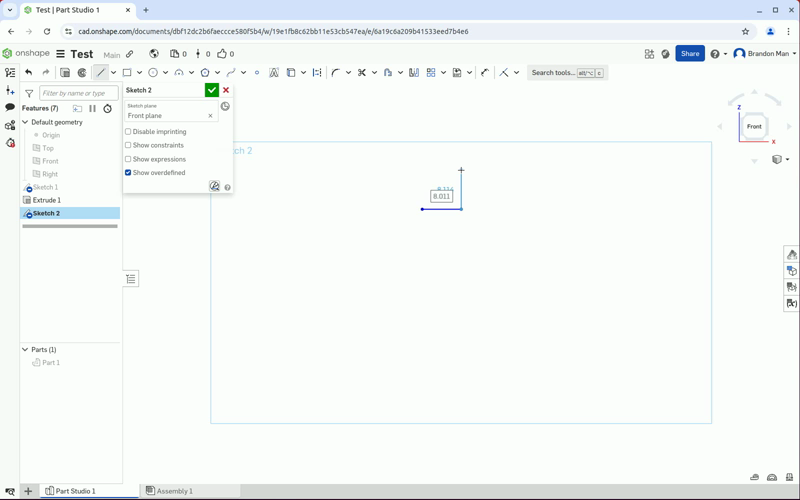
key_up(shift)
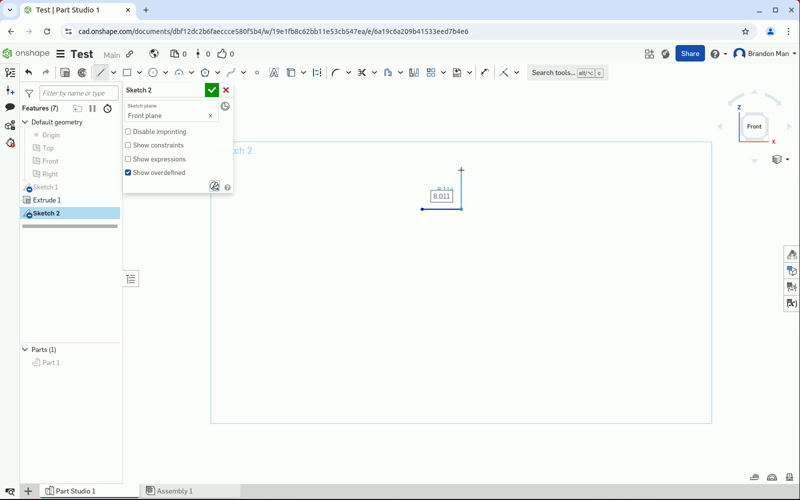
key_down(shift)
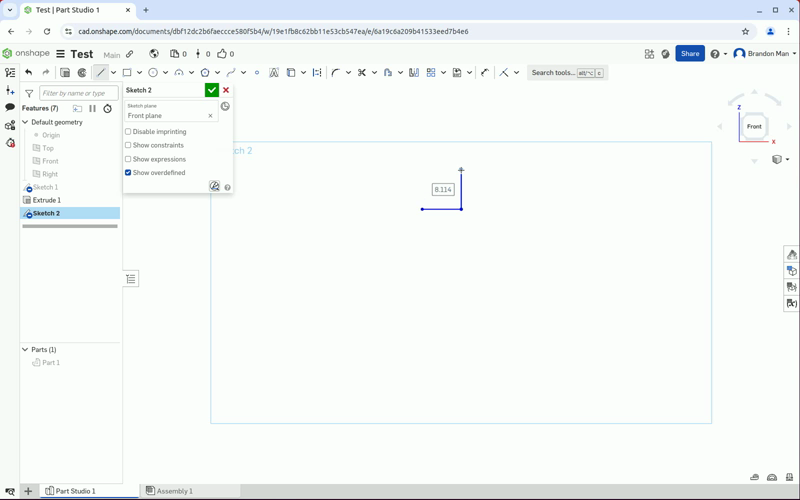
mouse_move(491, 169)
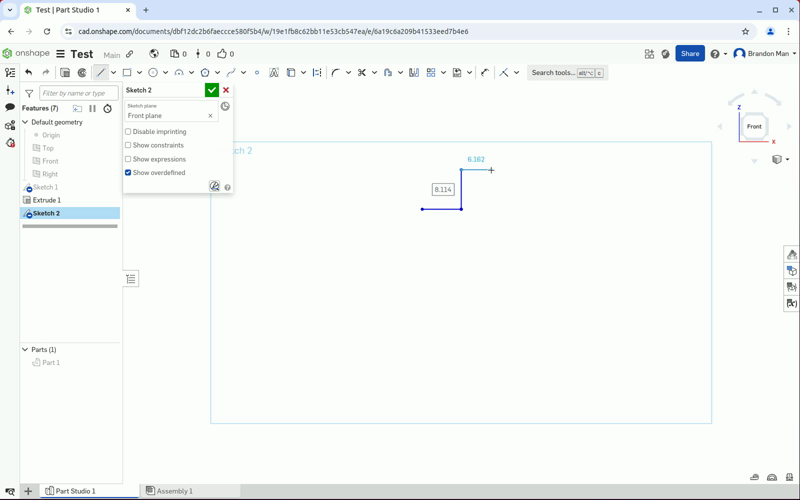
mouse_move(422, 169)
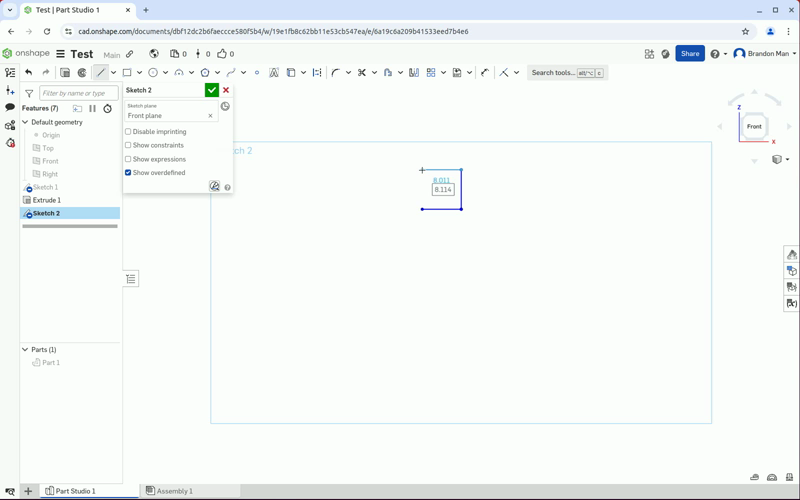
click(422, 169)
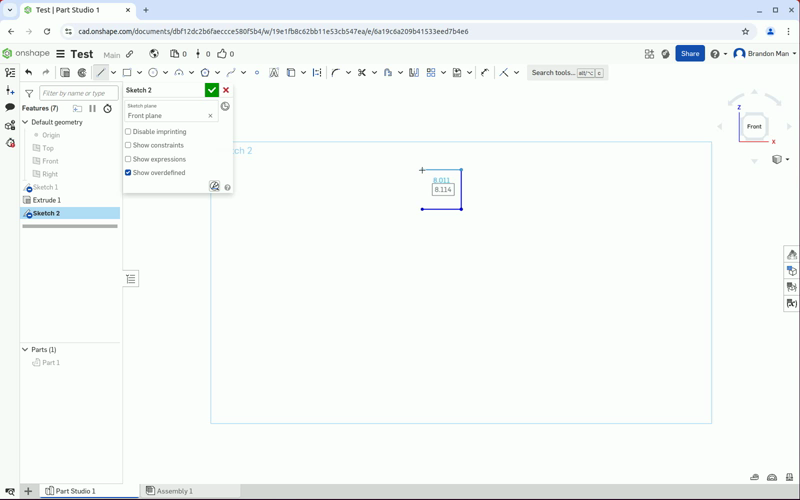
key_up(shift)
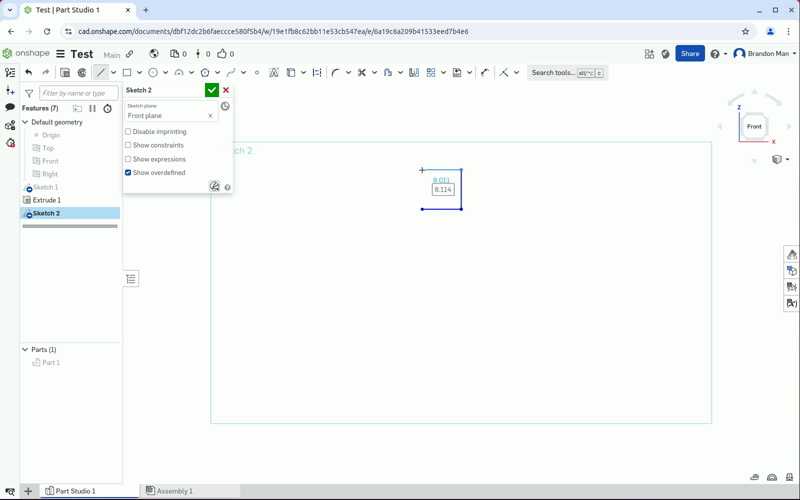
mouse_move(452, 169)
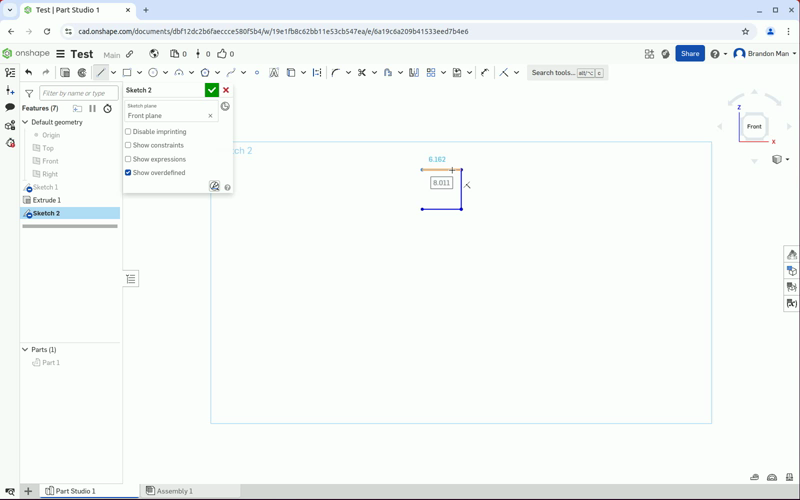
key_down(shift)
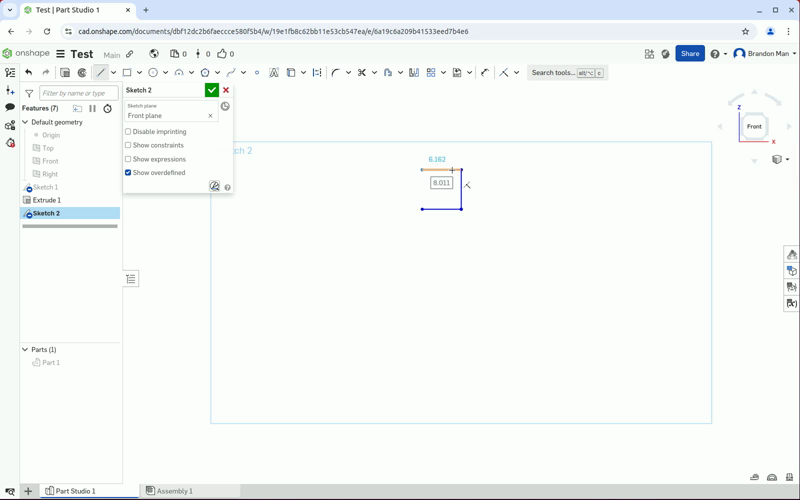
mouse_move(422, 209)
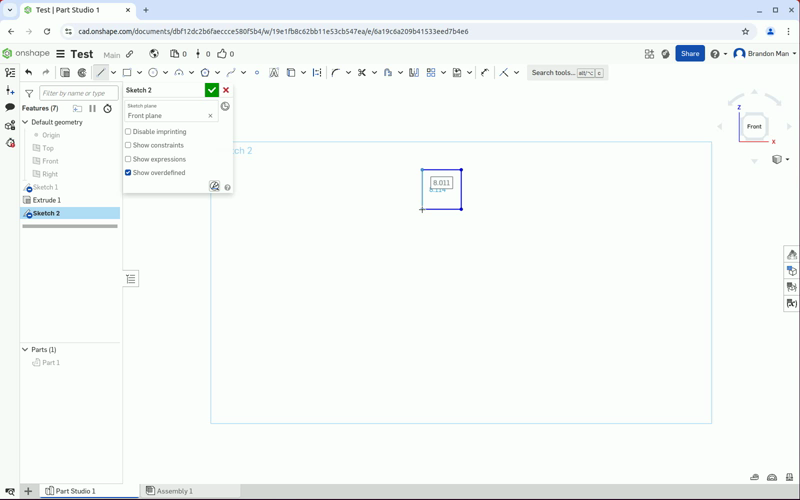
key_up(shift)
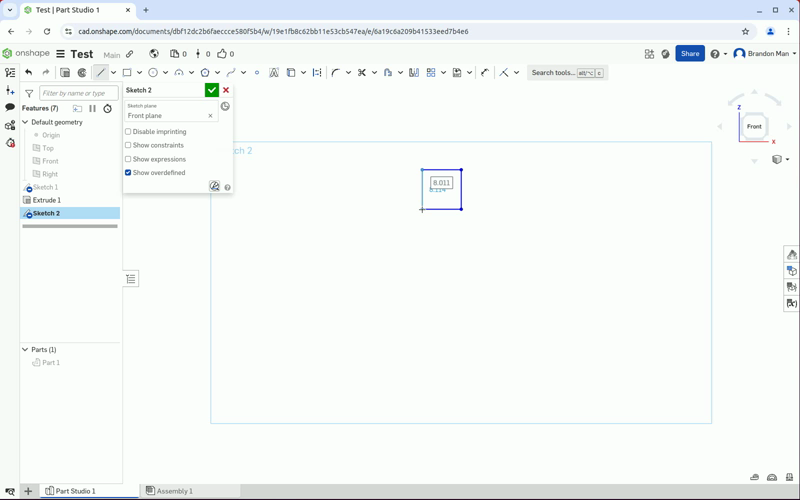
click(422, 209)
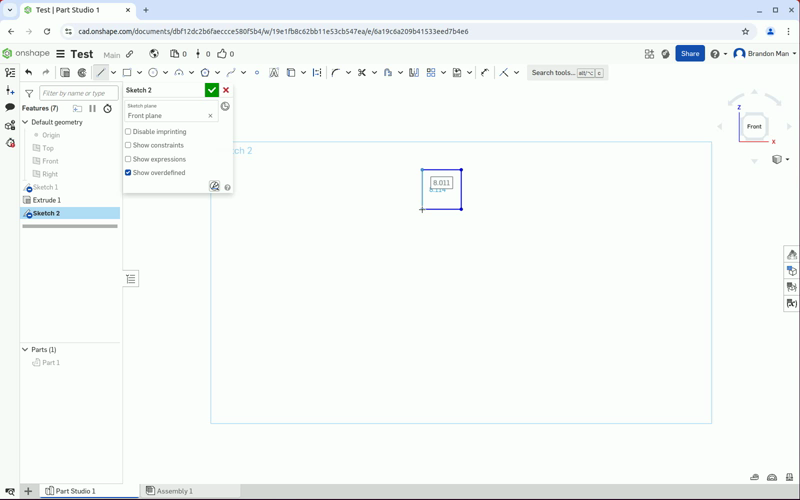
key(esc)
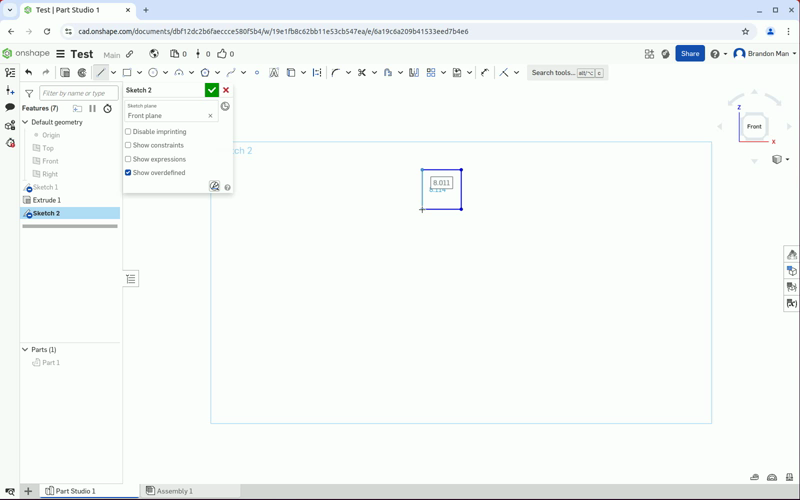
mouse_move(439, 198)
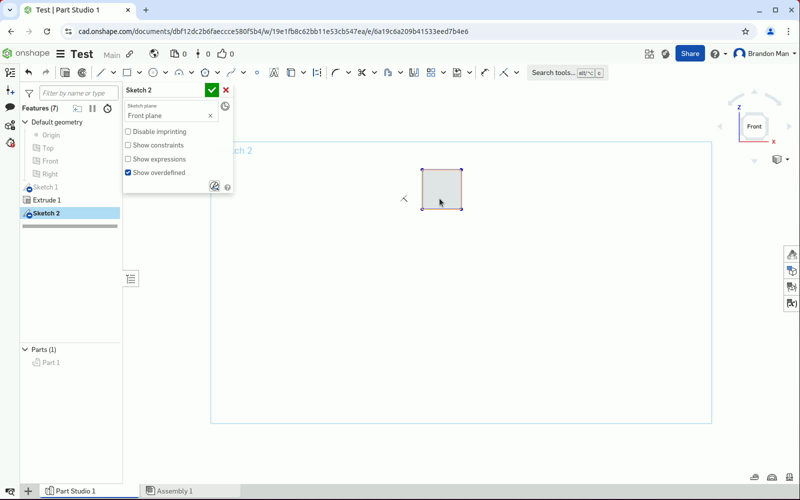
scroll(6)
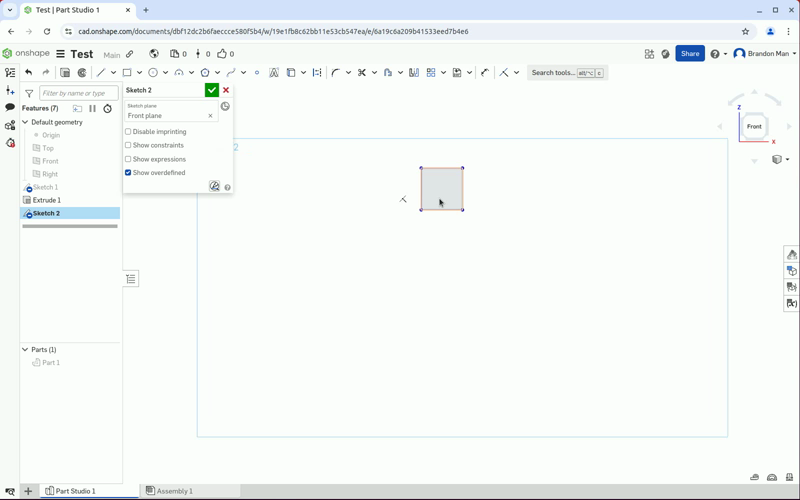
scroll(6)
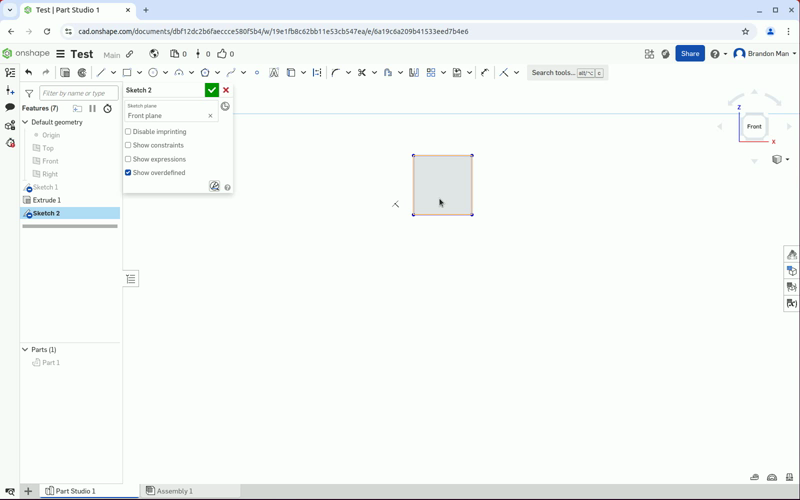
scroll(6)
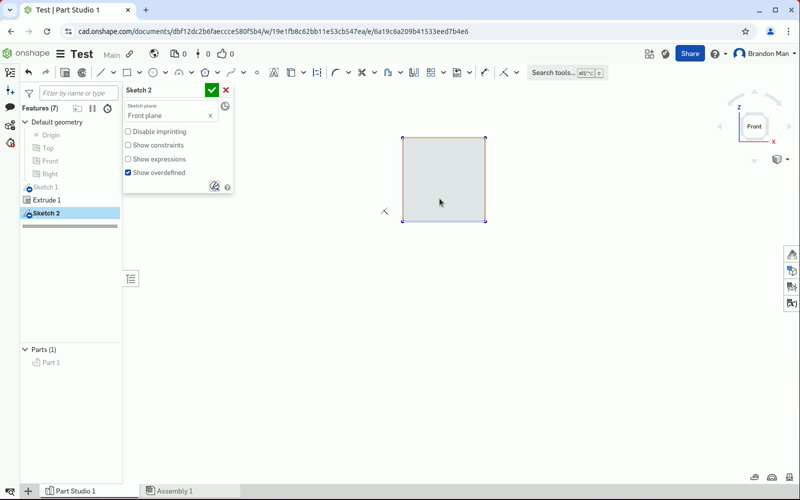
scroll(6)
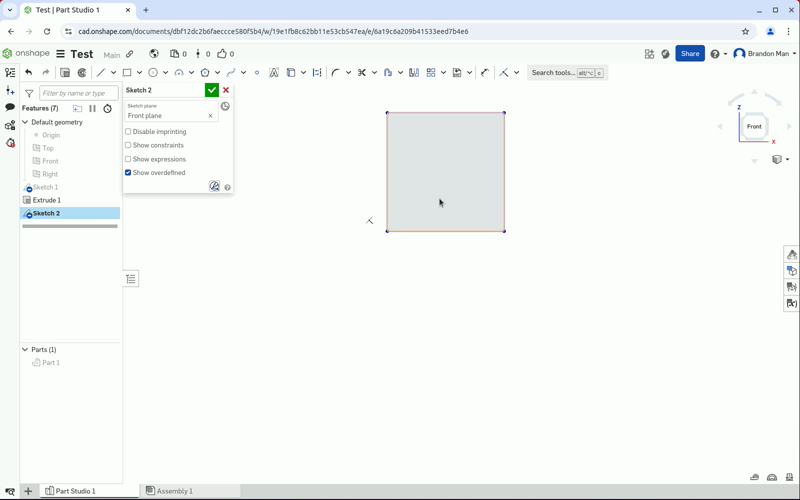
scroll(6)
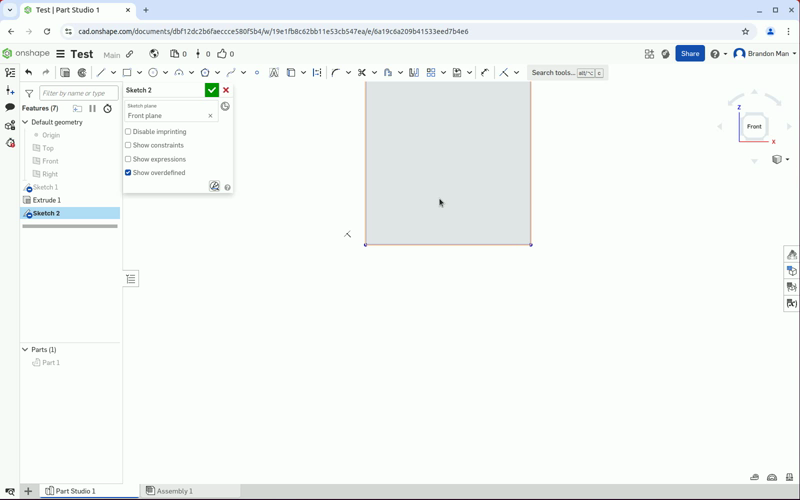
scroll(6)
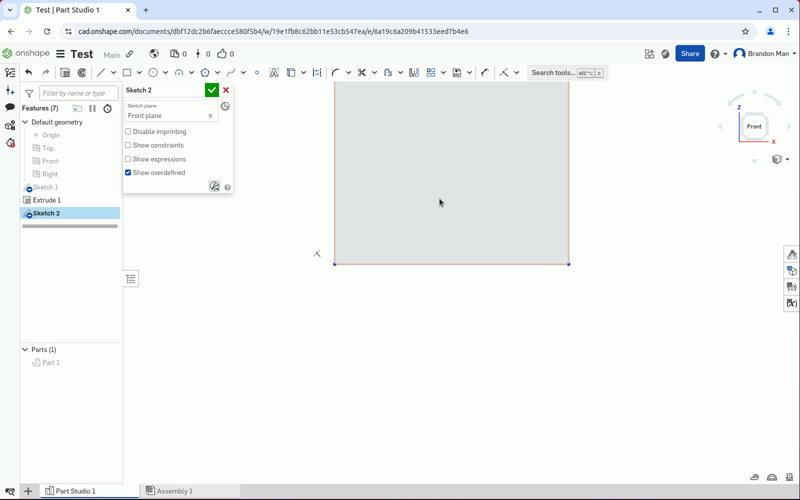
scroll(6)
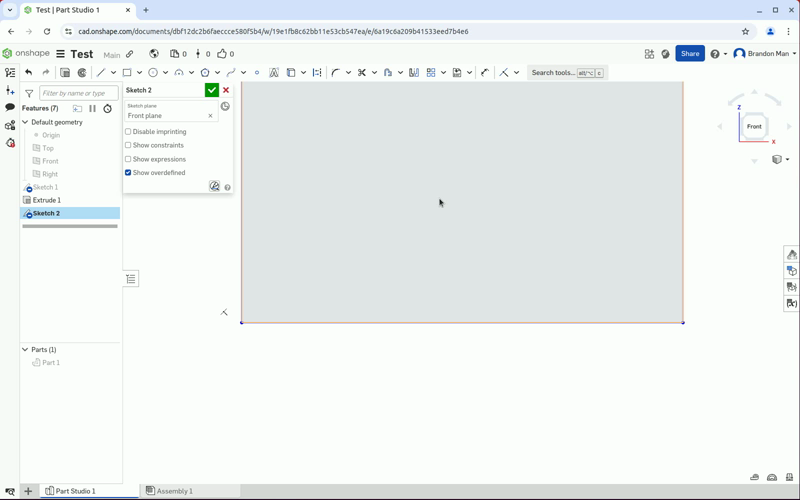
click(439, 198)
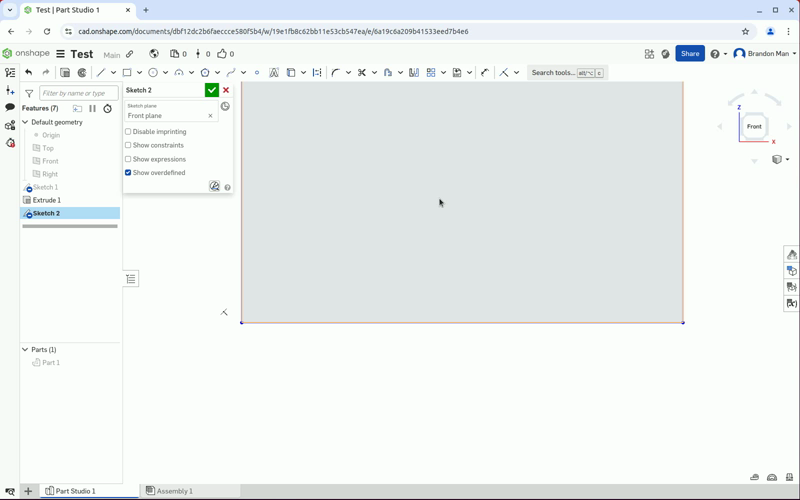
scroll(-6)
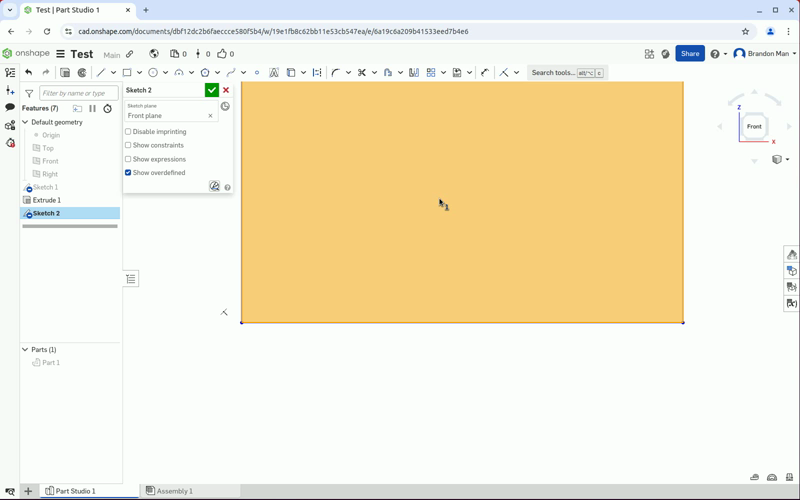
scroll(-6)
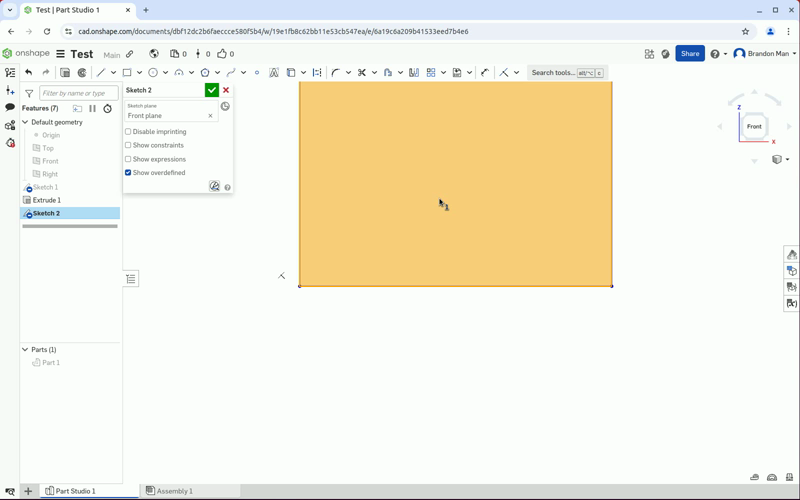
scroll(-6)
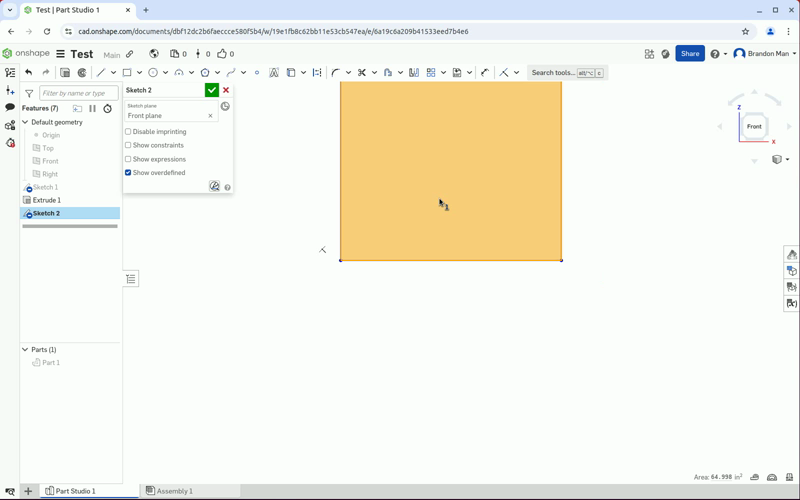
scroll(-6)
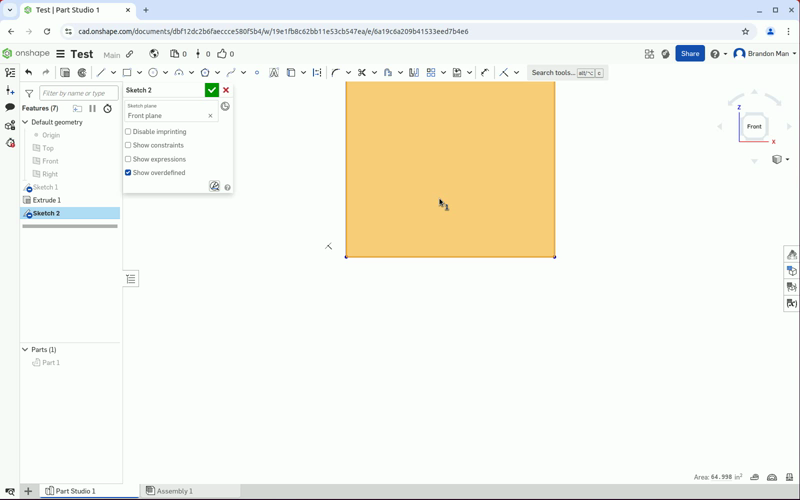
scroll(-6)
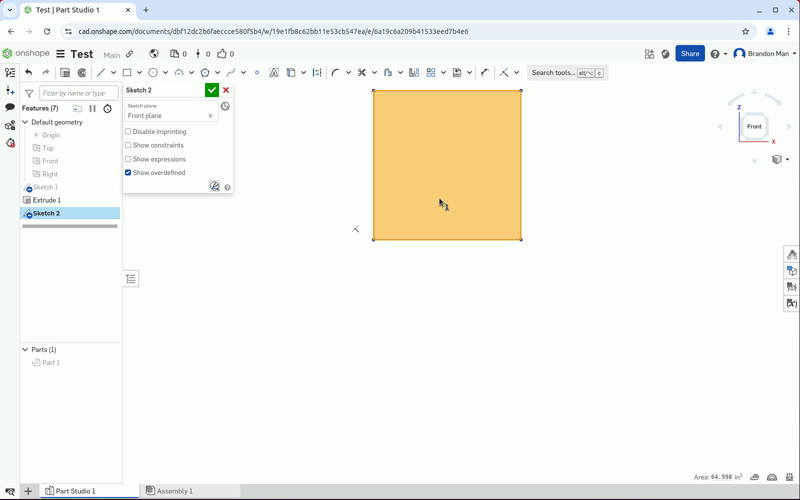
scroll(-6)
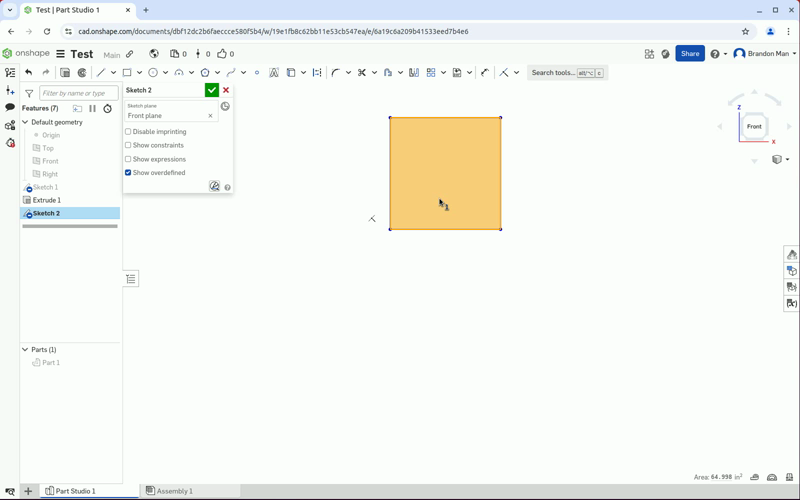
scroll(-6)
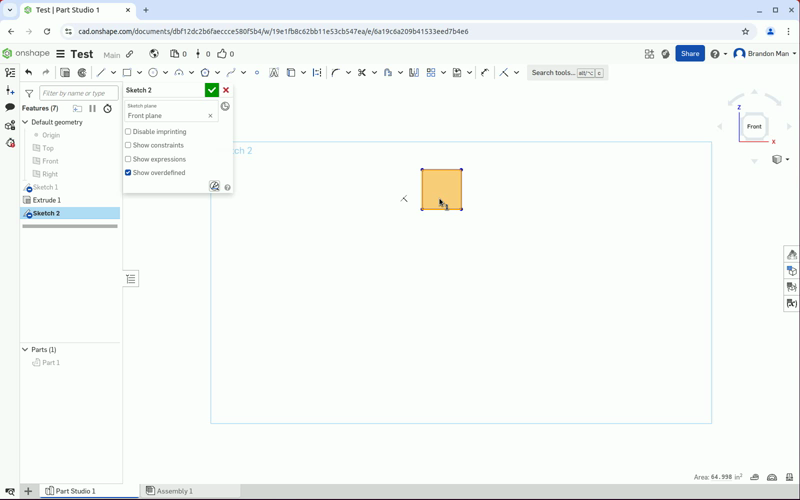
mouse_move(73, 352)
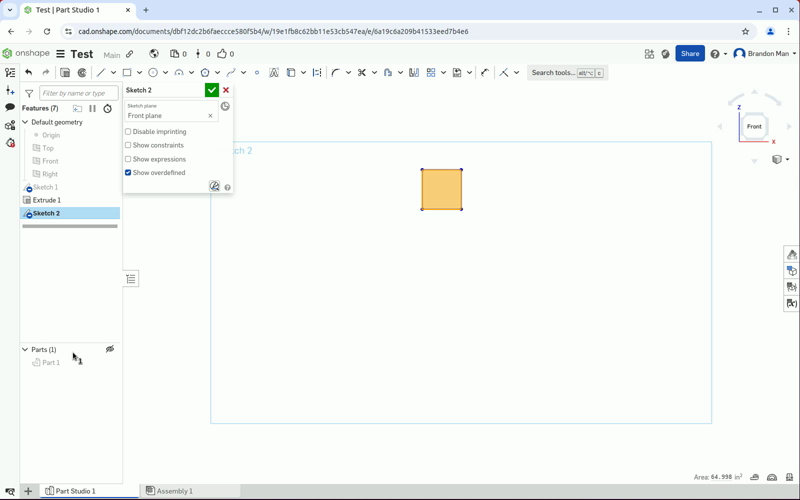
key(shift+y)
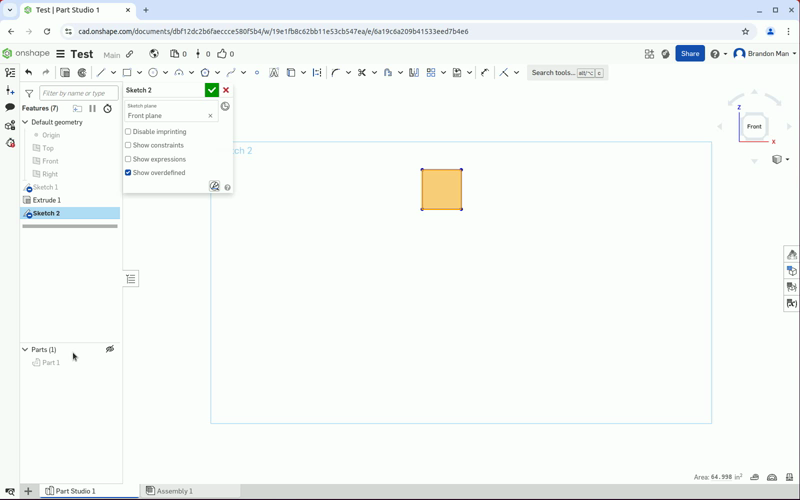
key(shift+e)
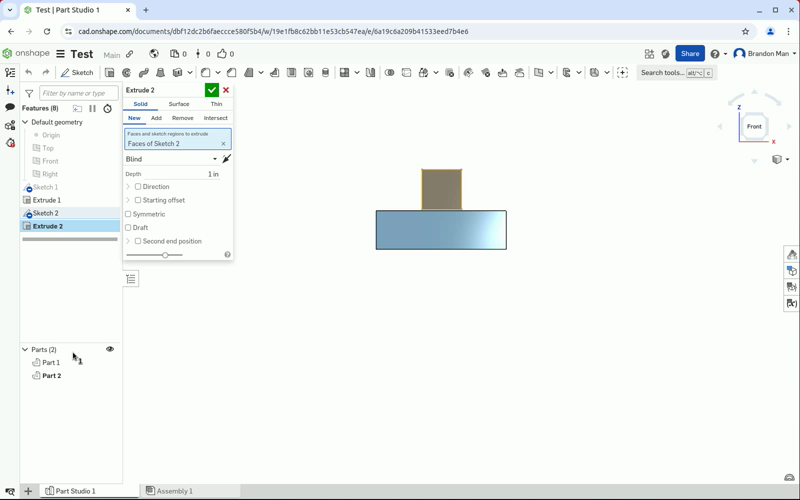
mouse_move(143, 106)
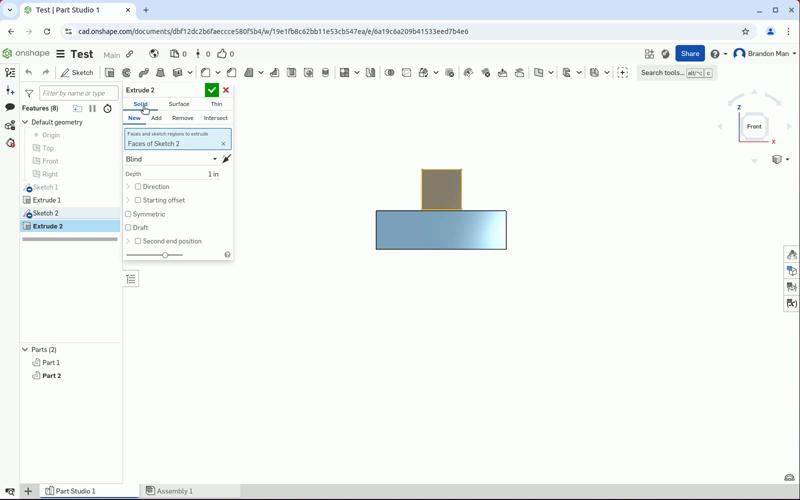
click(143, 106)
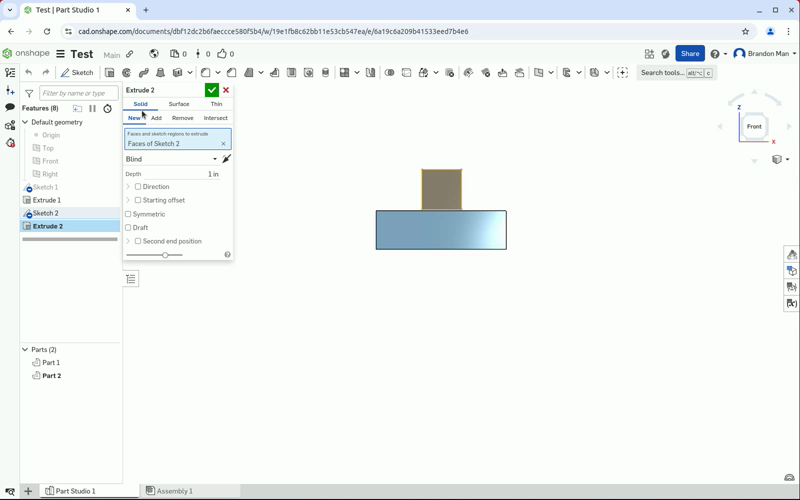
mouse_move(137, 120)
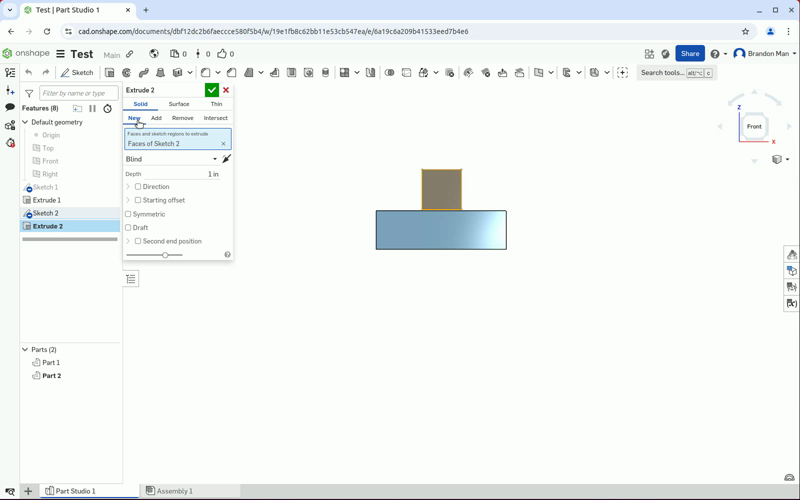
click(137, 120)
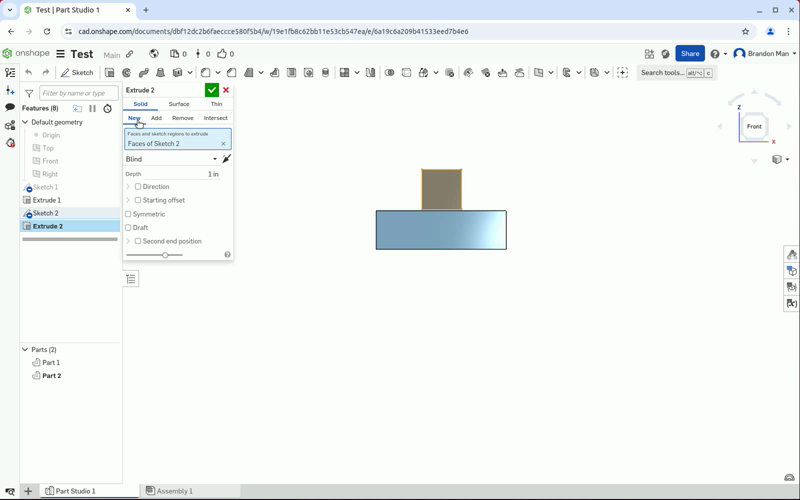
key(tab, 4)
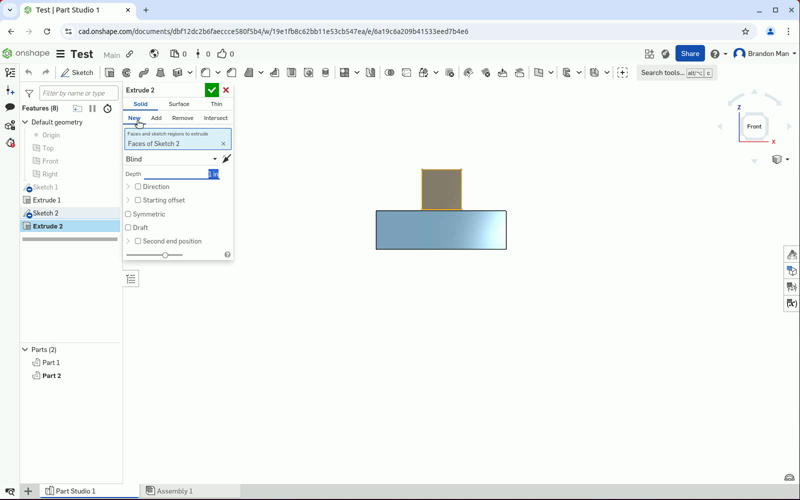
text(10.592)
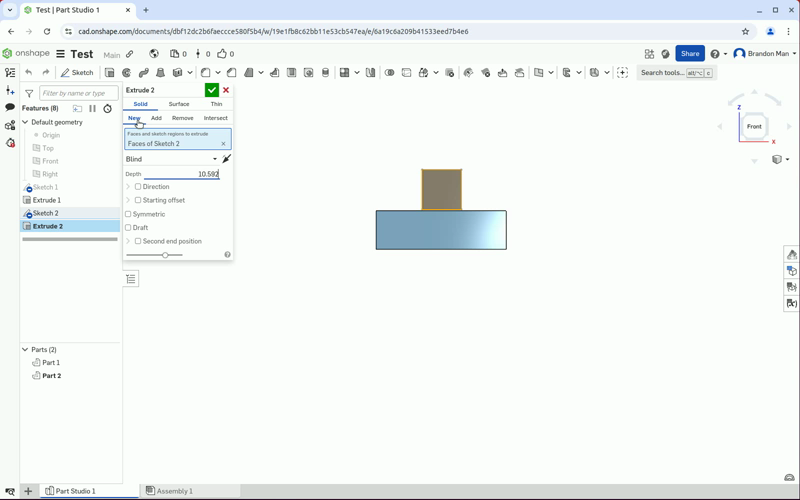
key(tab, 3)
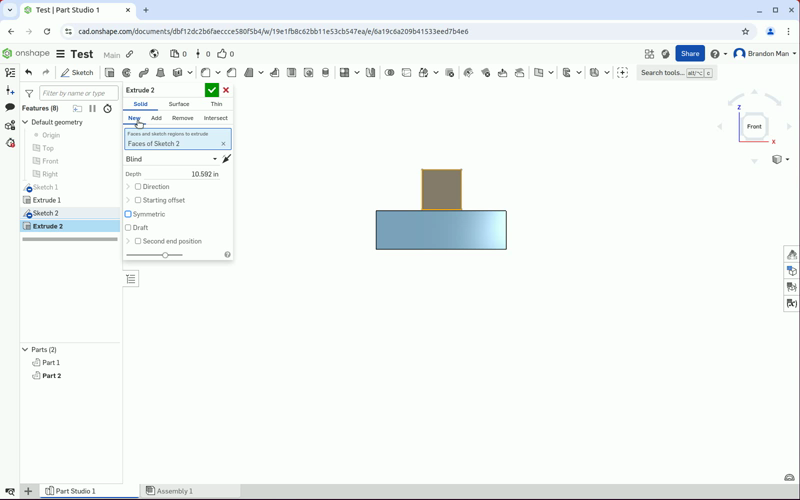
key(space)
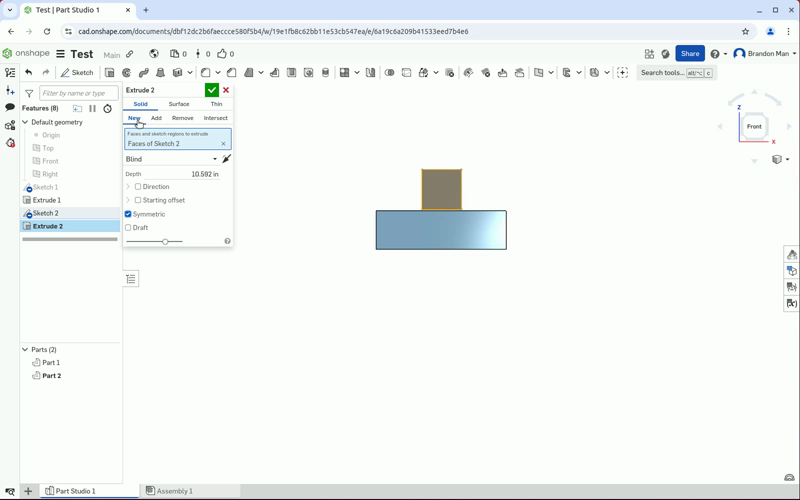
key(enter)
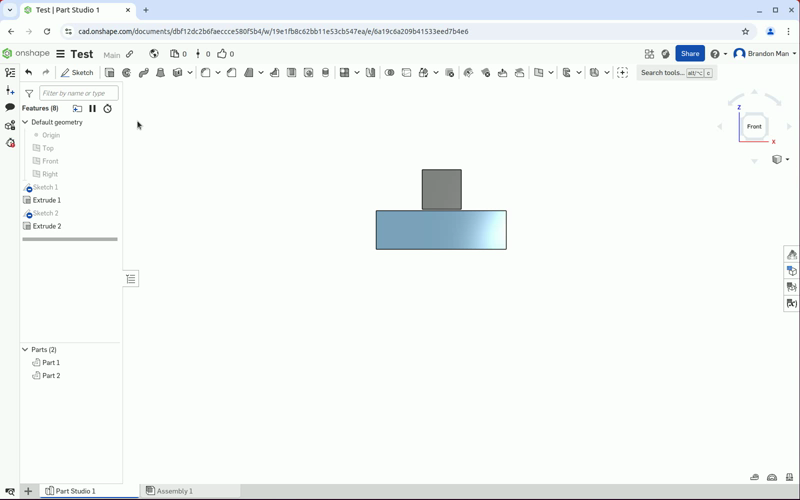
key(shift+h)
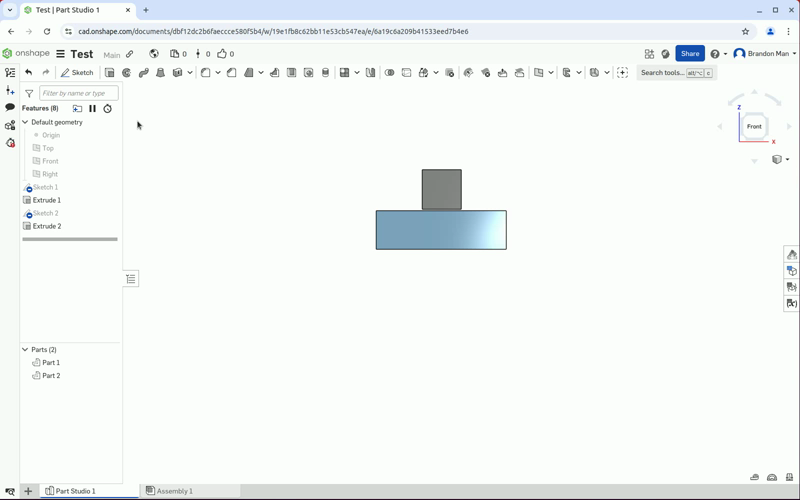
key(shift+h)
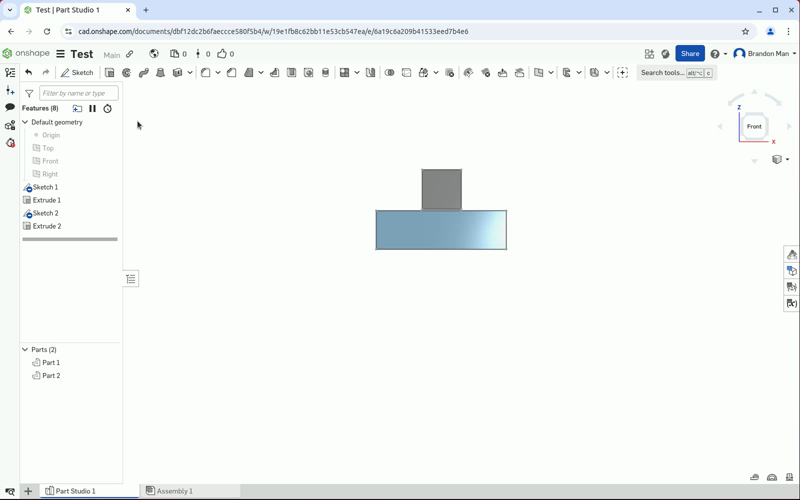
key(shift+7)
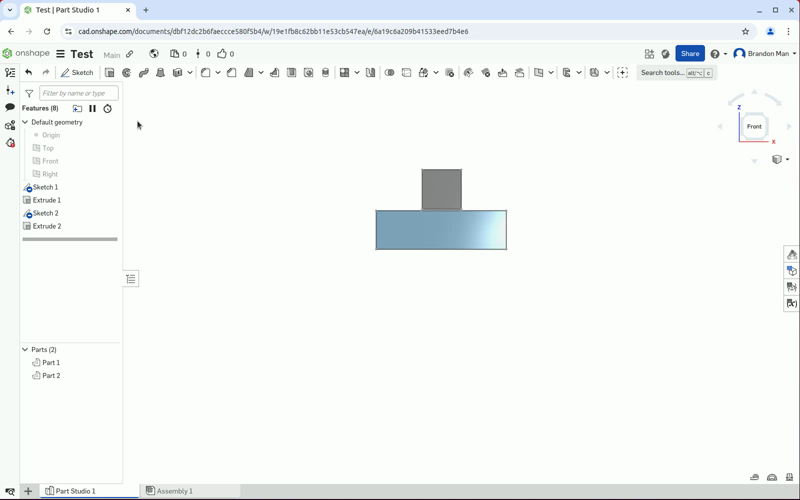
key(left, 2)
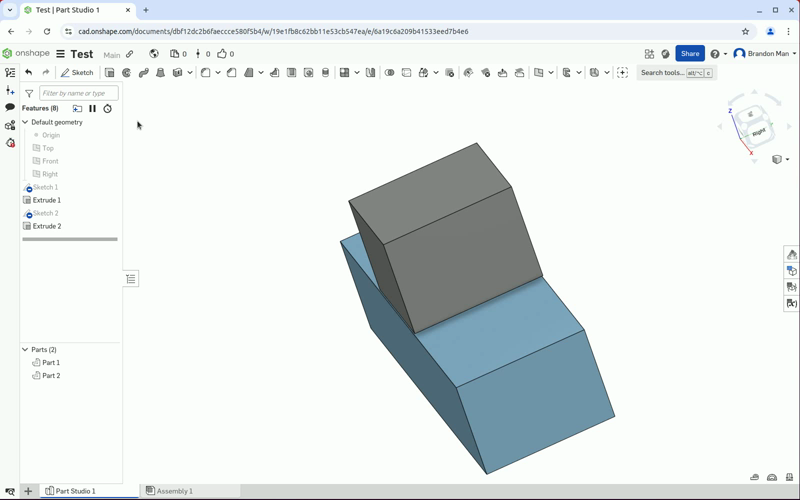
key(down, 2)
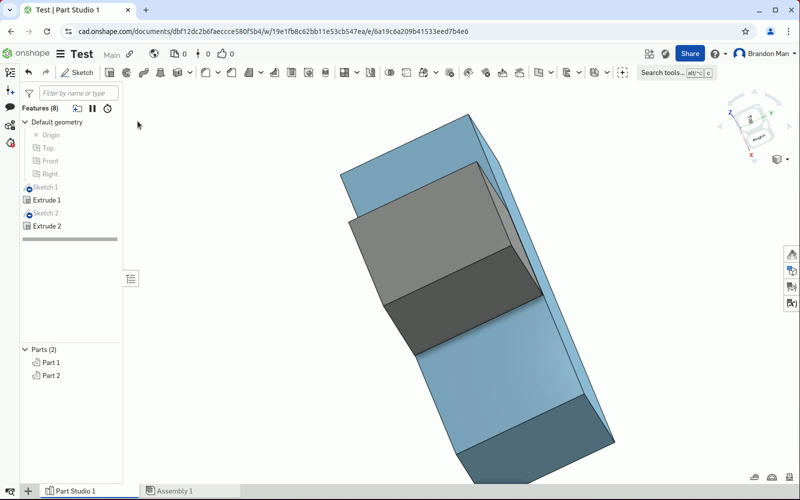
key(up, 2)
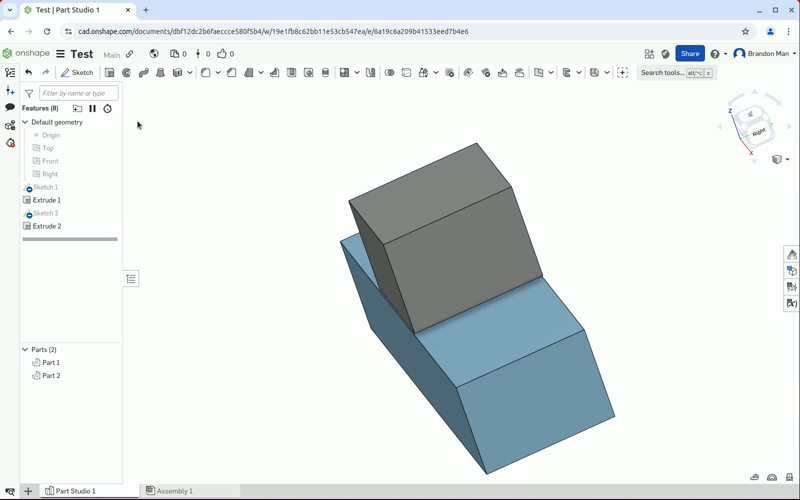
key(right, 2)
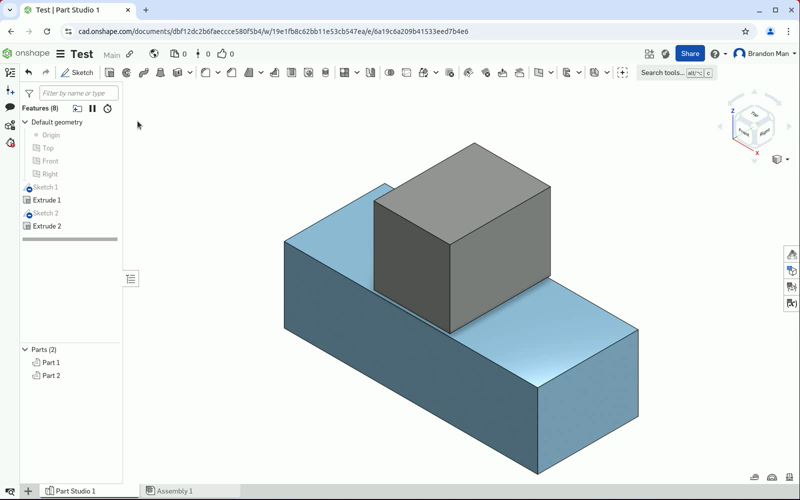
mouse_move(73, 189)
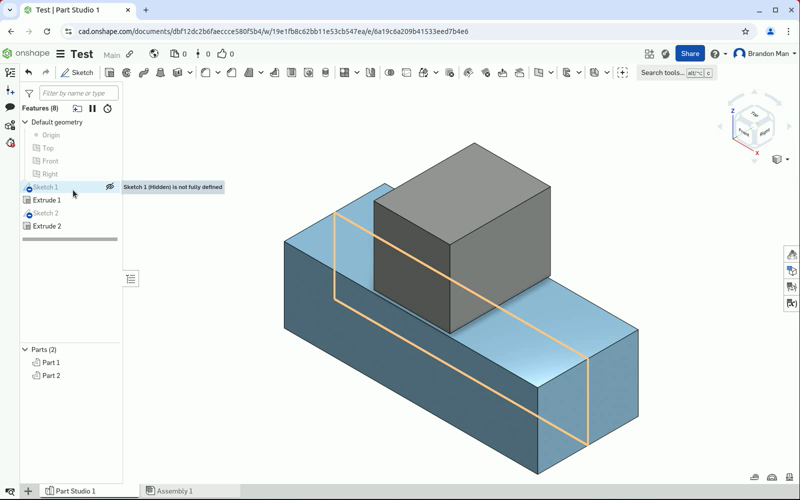
click(73, 189)